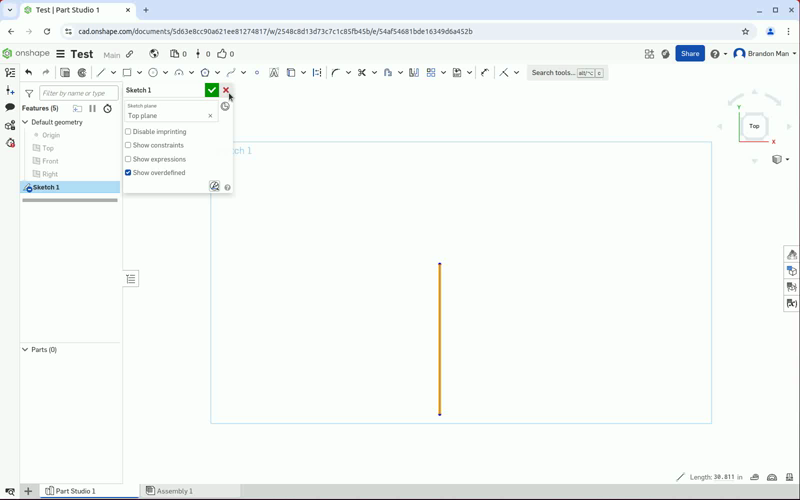
key(shift+h)
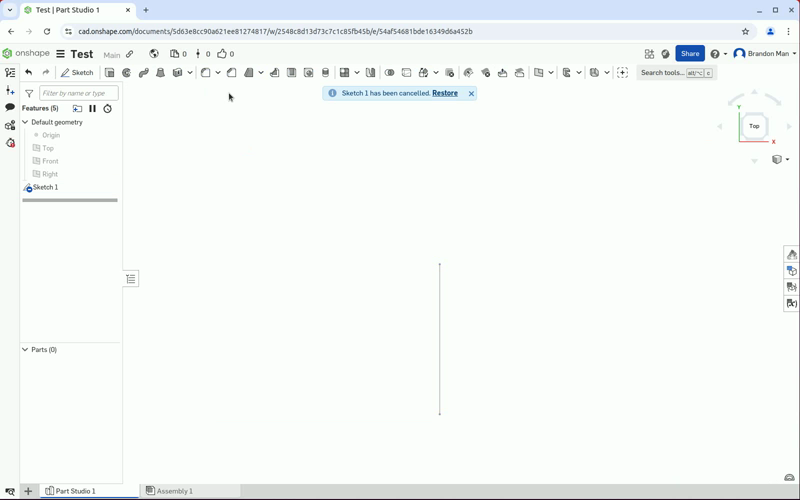
mouse_move(73, 352)
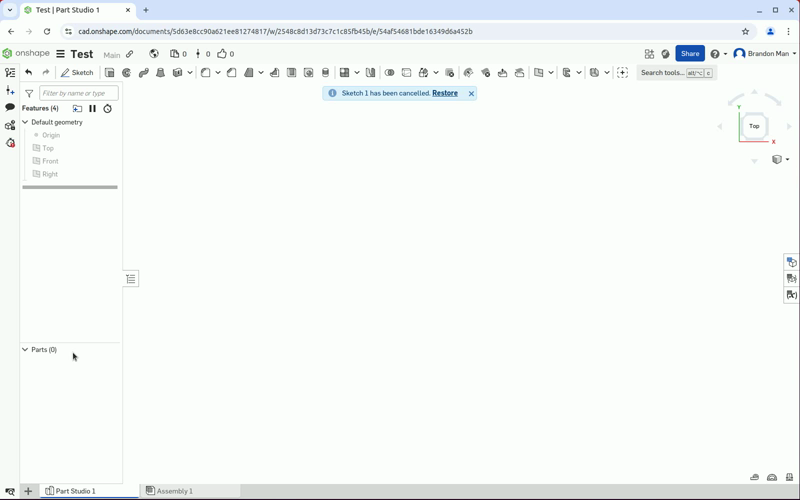
key(y)
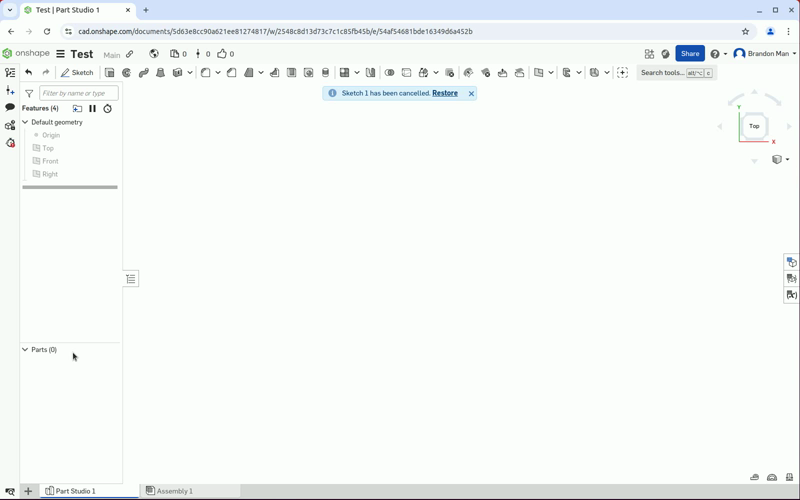
key(shift+p)
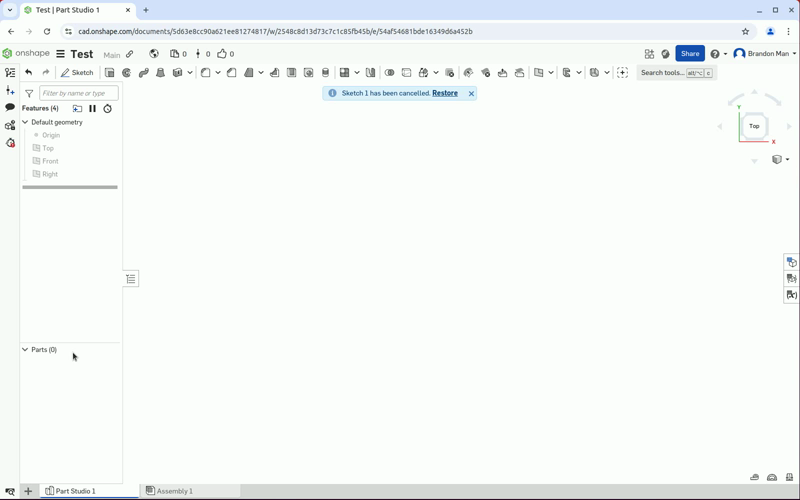
key(space)
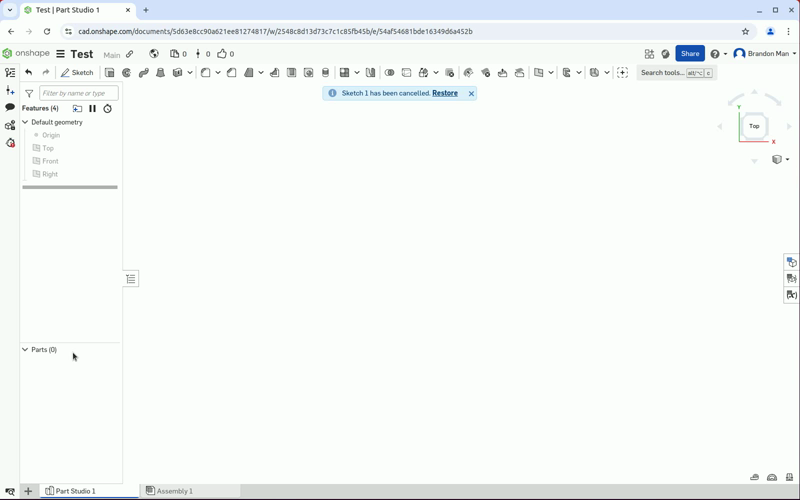
key_down(shift)
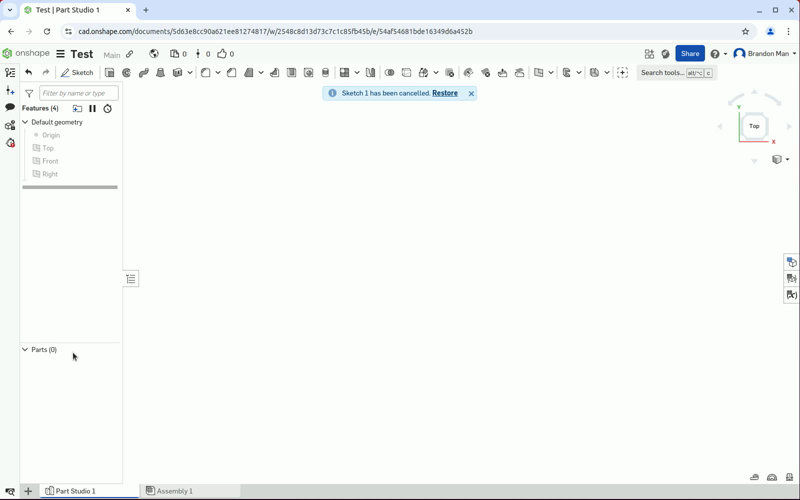
key(up)
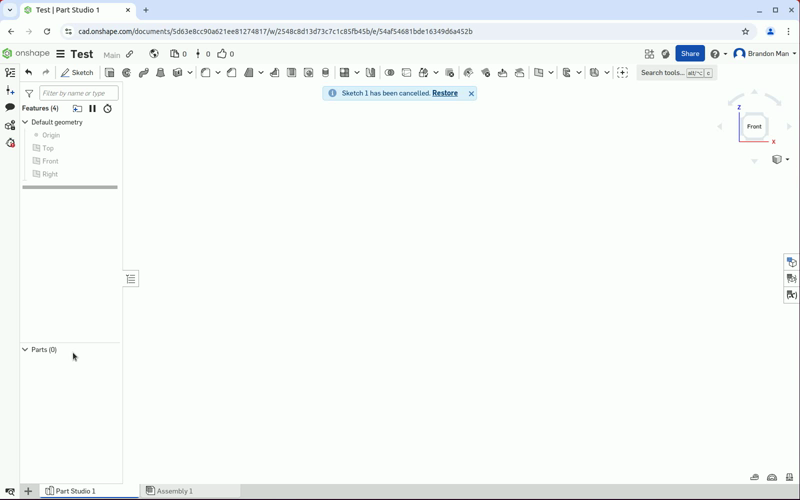
key_up(shift)
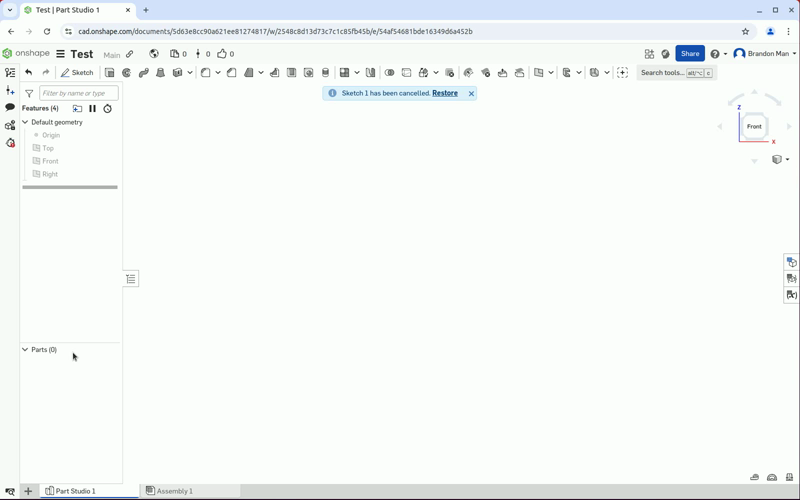
mouse_move(73, 352)
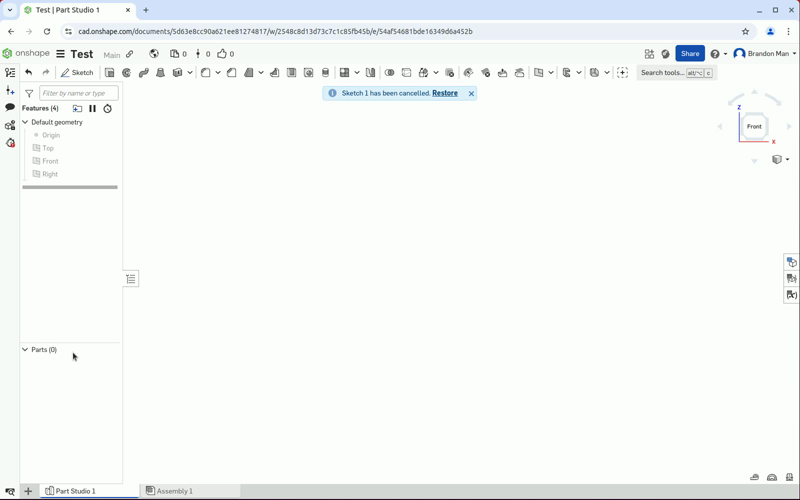
key(shift+y)
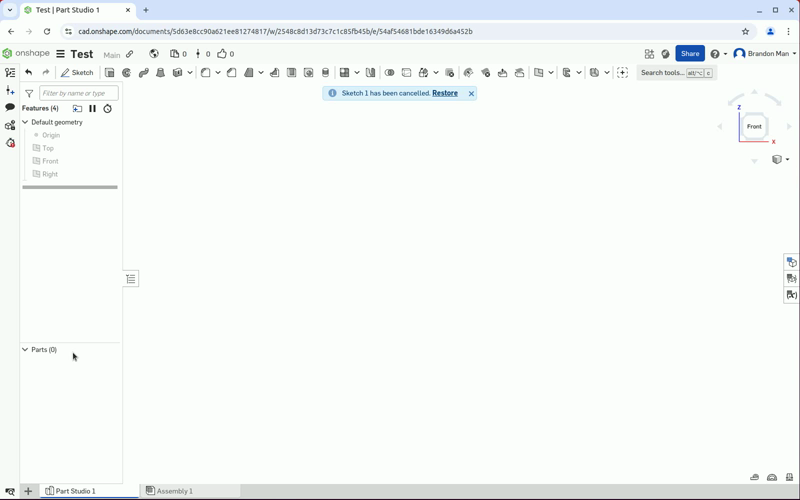
key(shift+s)
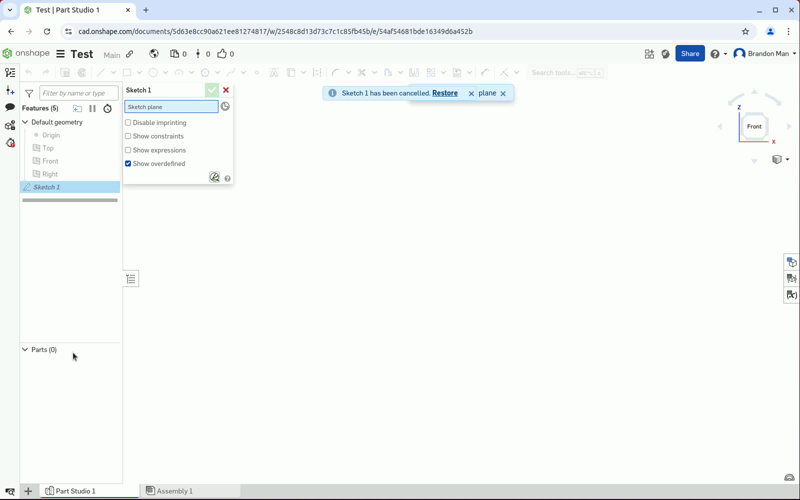
mouse_move(73, 163)
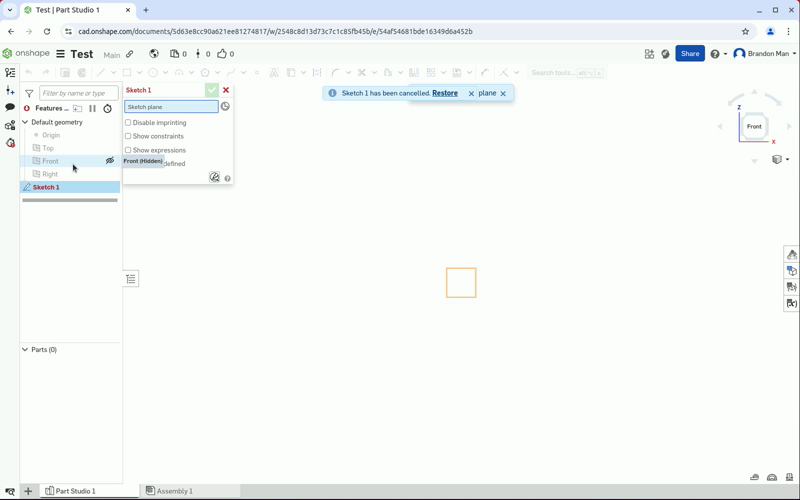
click(73, 163)
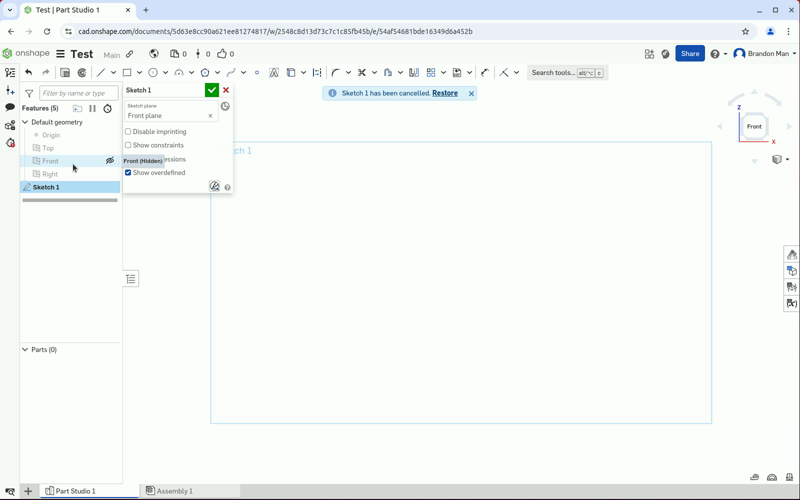
mouse_move(73, 352)
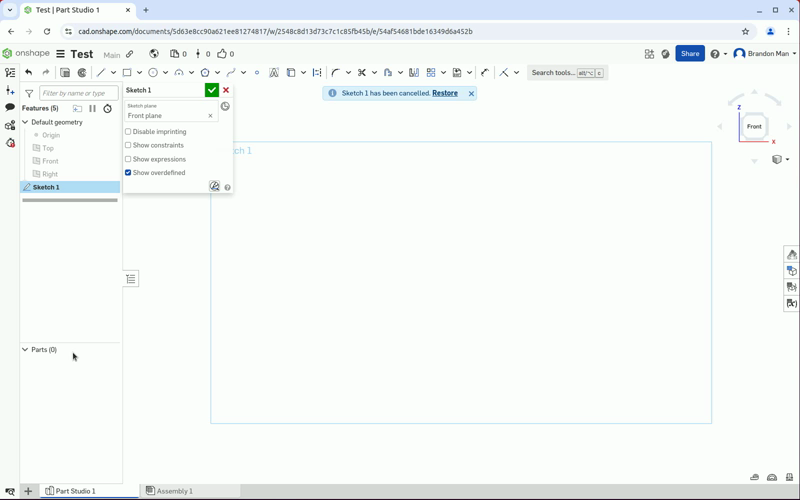
key(y)
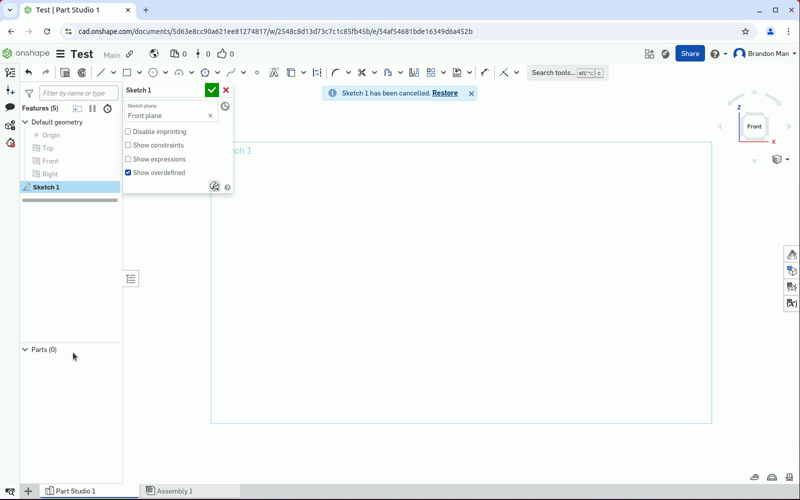
key(c)
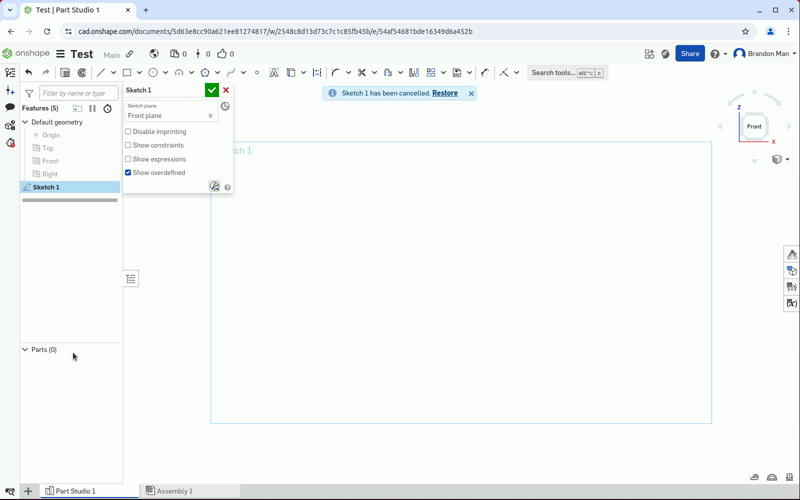
key_down(shift)
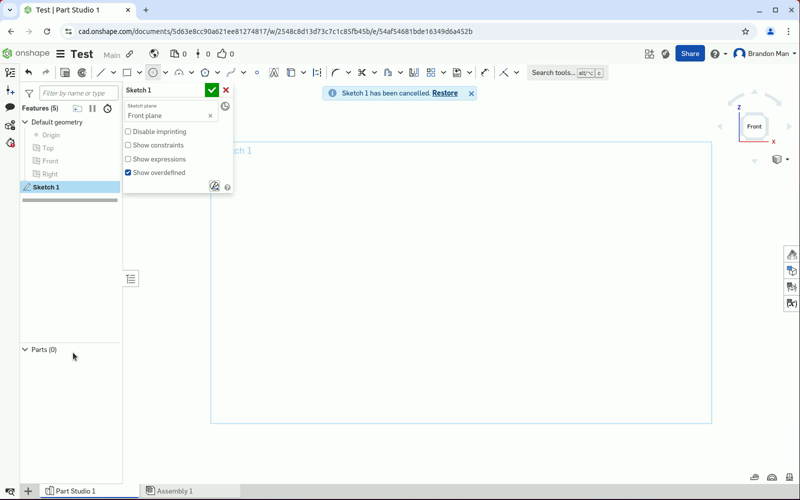
mouse_move(461, 282)
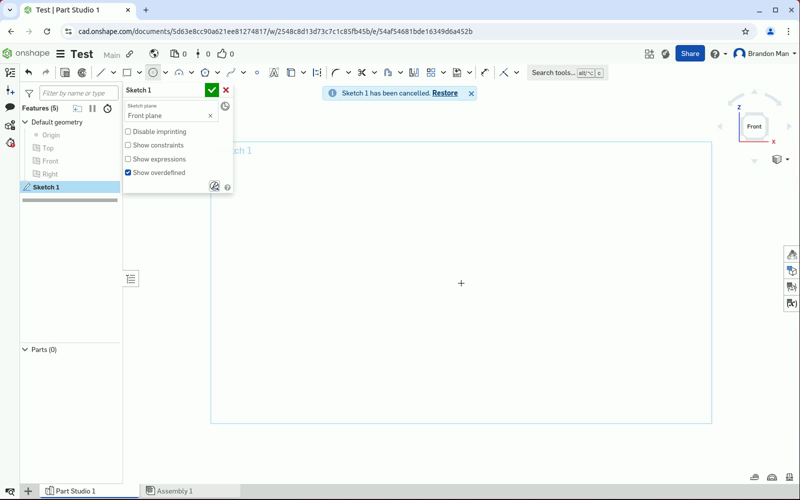
click(461, 282)
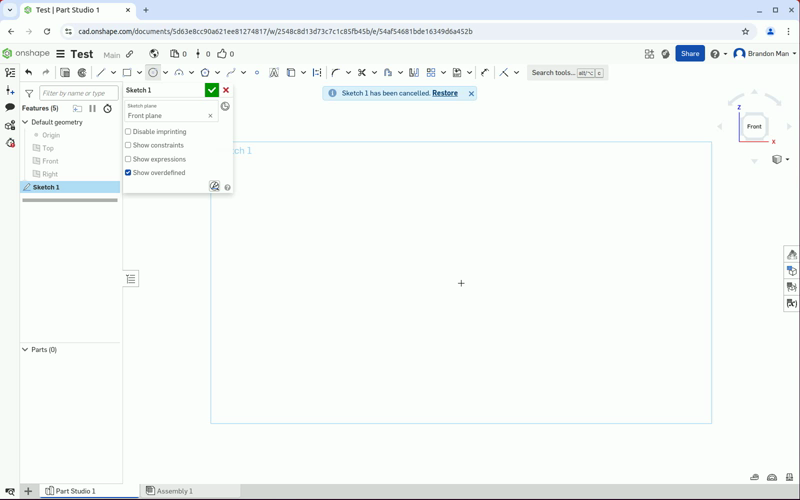
key_up(shift)
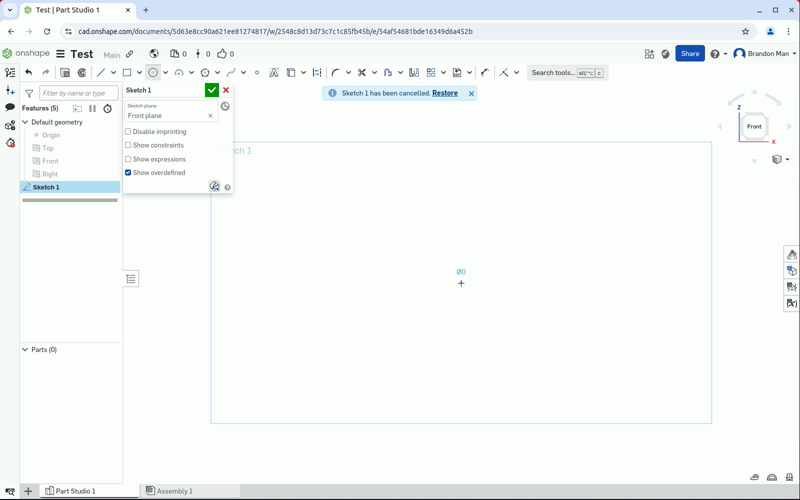
mouse_move(574, 282)
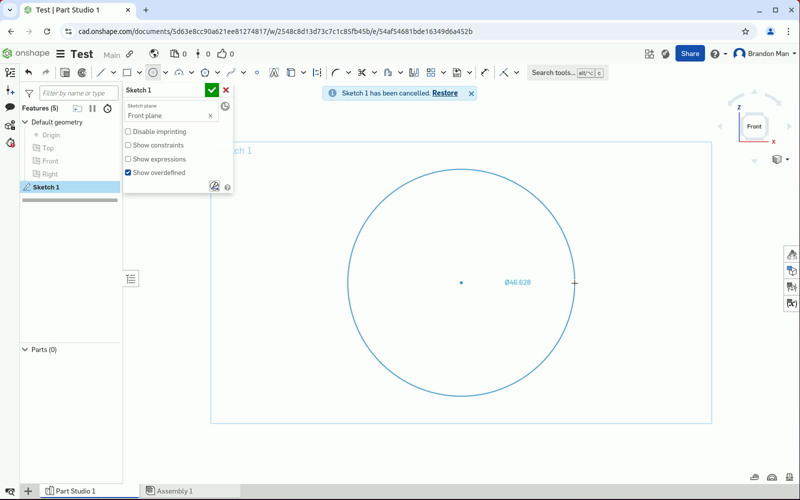
click(574, 282)
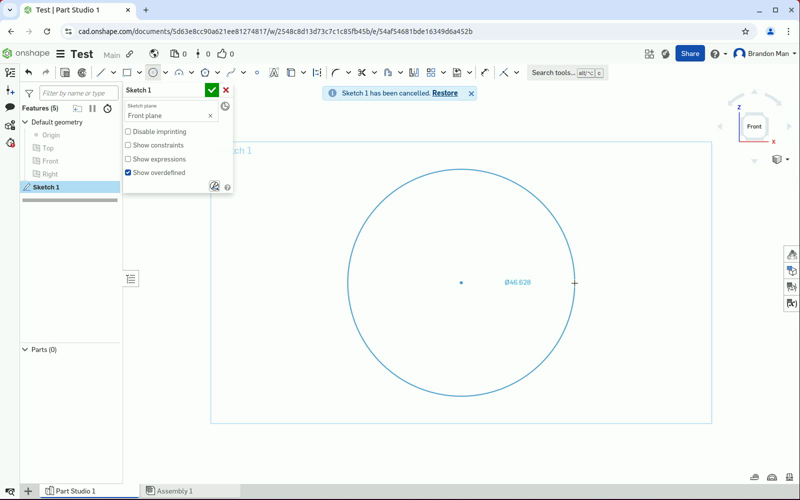
key(esc)
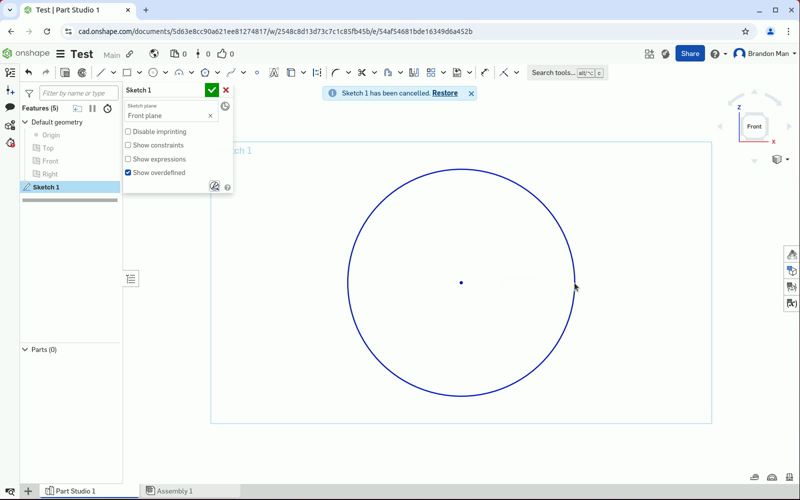
key(c)
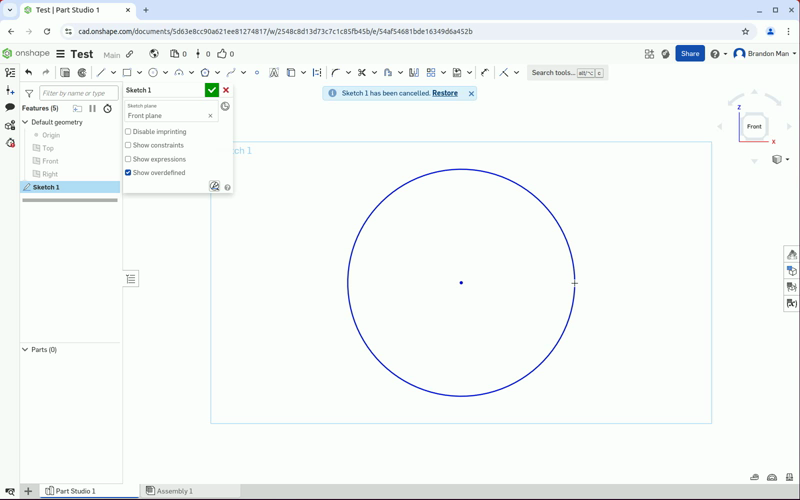
key_down(shift)
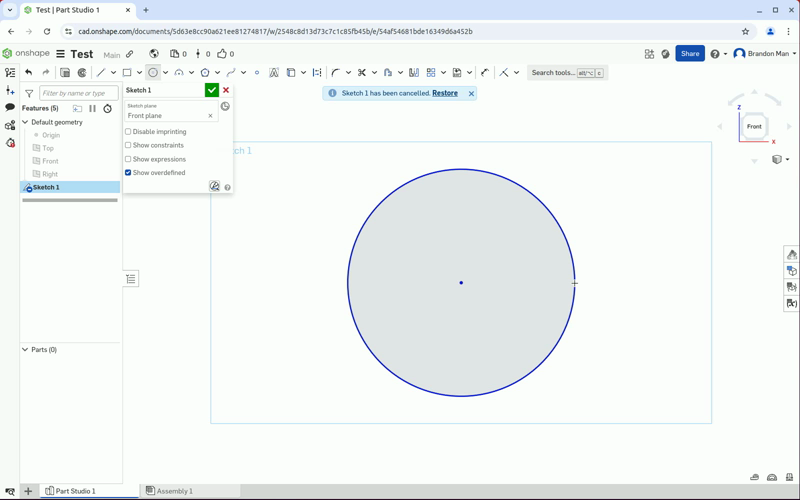
mouse_move(461, 282)
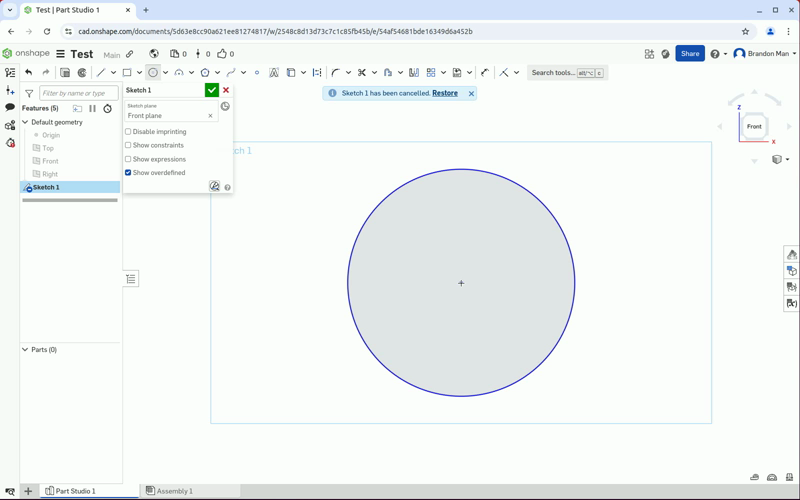
click(461, 282)
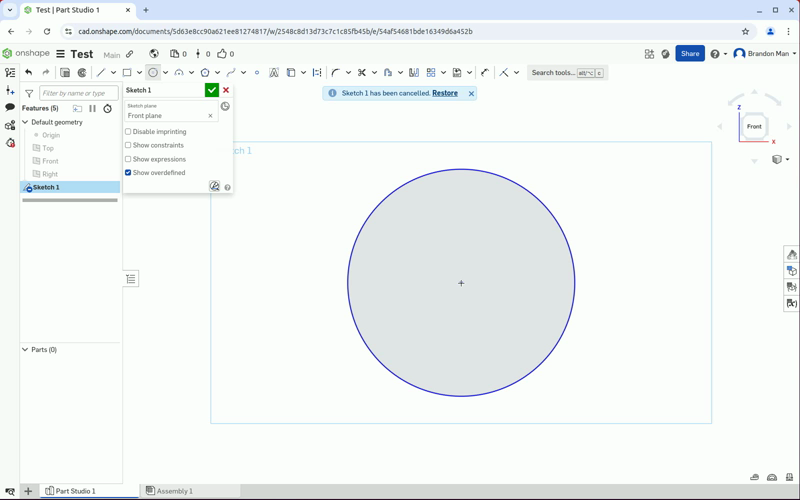
key_up(shift)
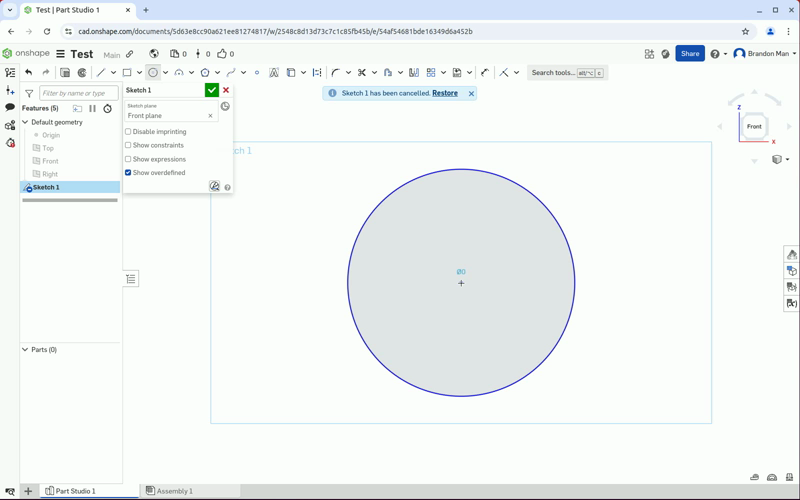
mouse_move(470, 282)
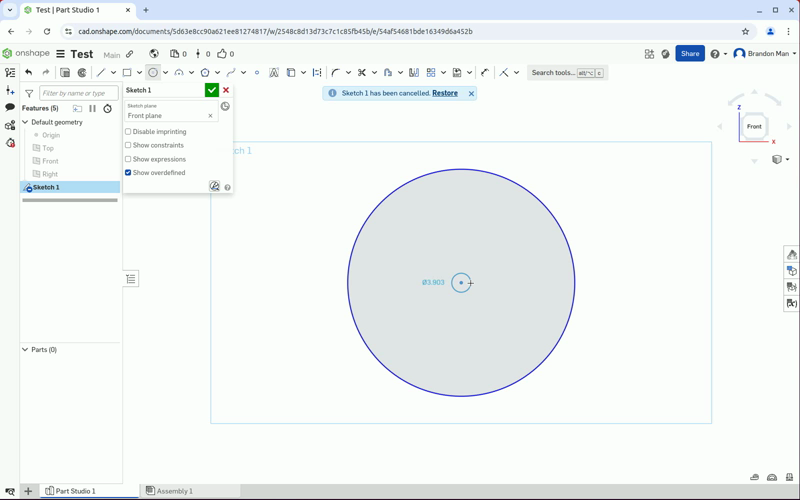
click(470, 282)
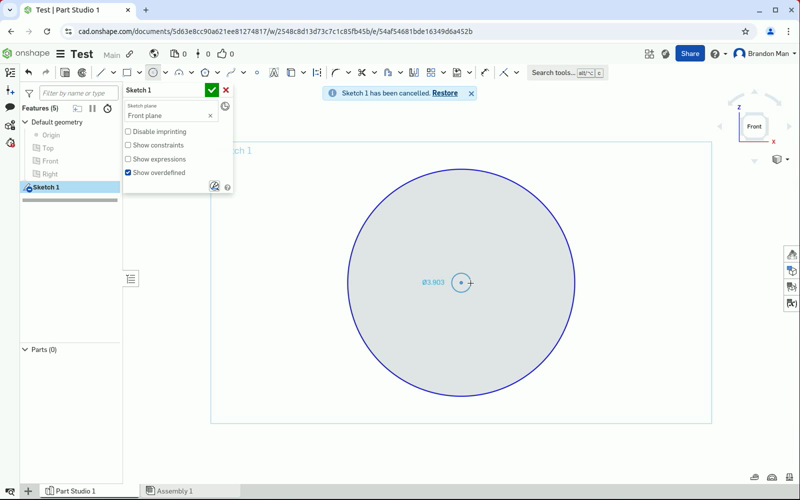
key(esc)
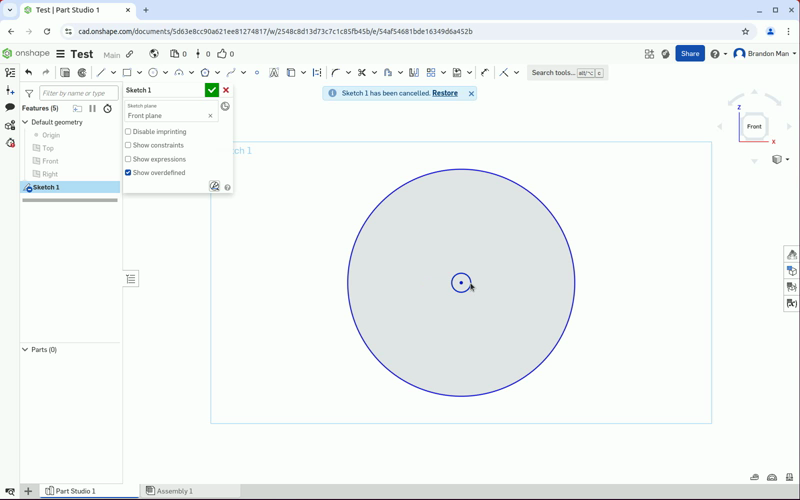
key(l)
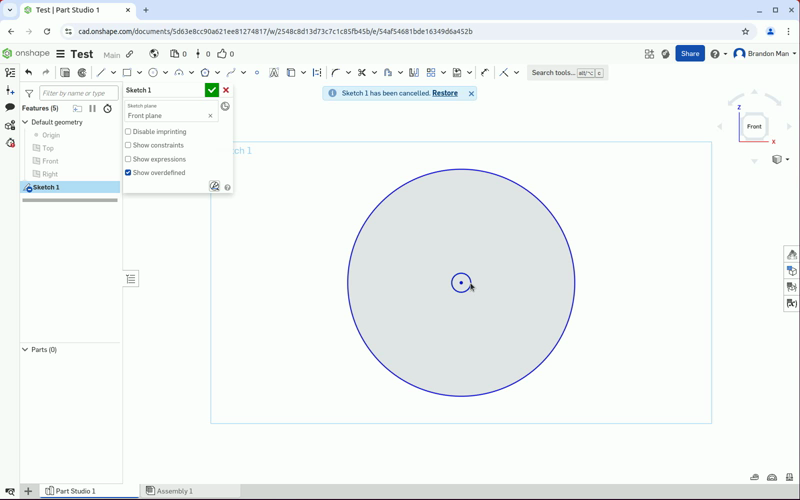
key_down(shift)
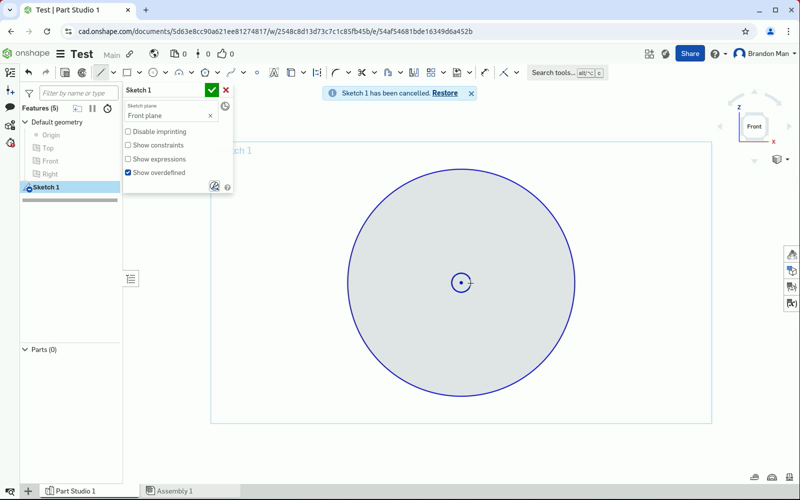
mouse_move(461, 259)
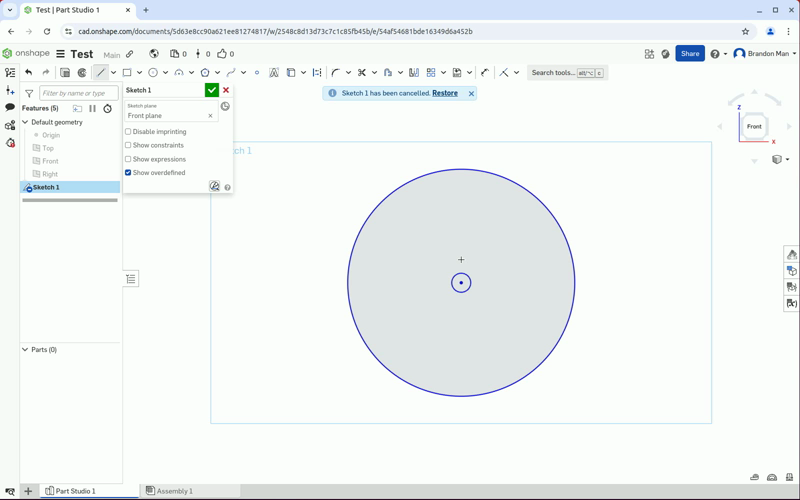
click(461, 259)
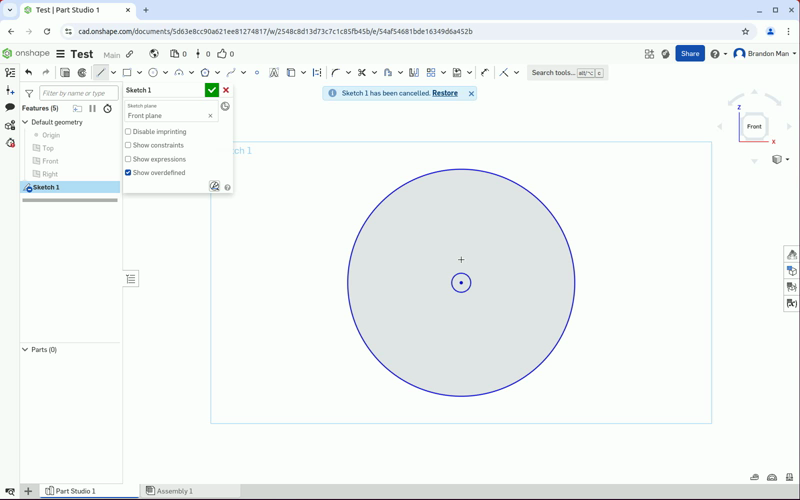
key_up(shift)
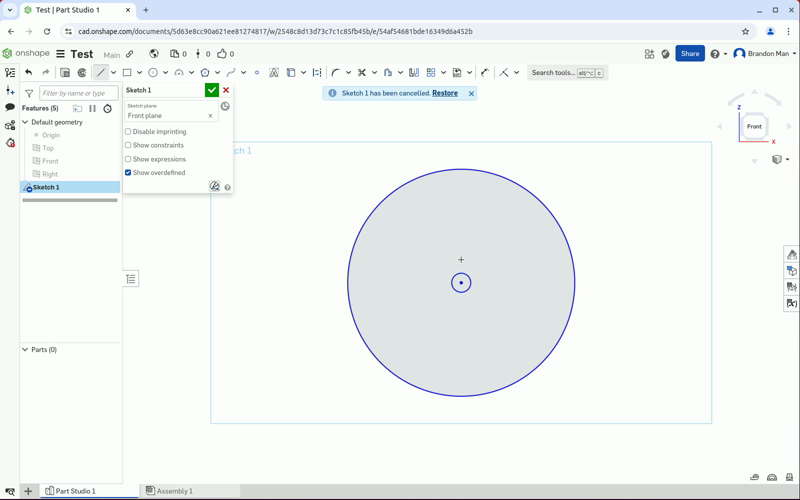
key_down(shift)
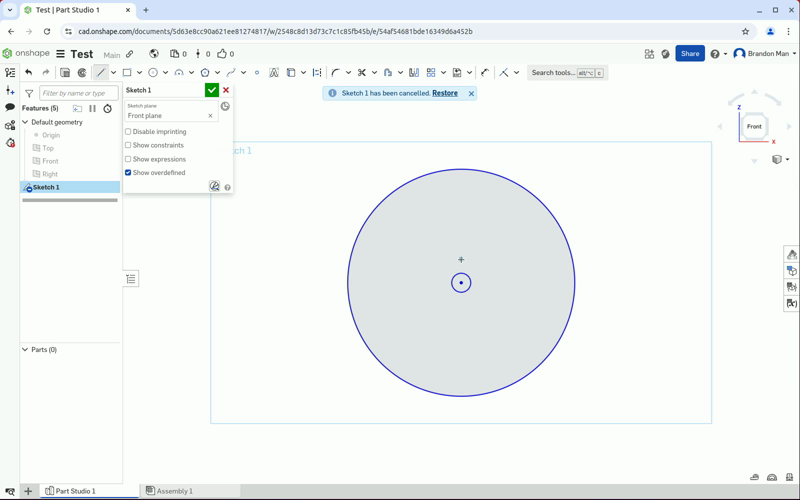
mouse_move(491, 259)
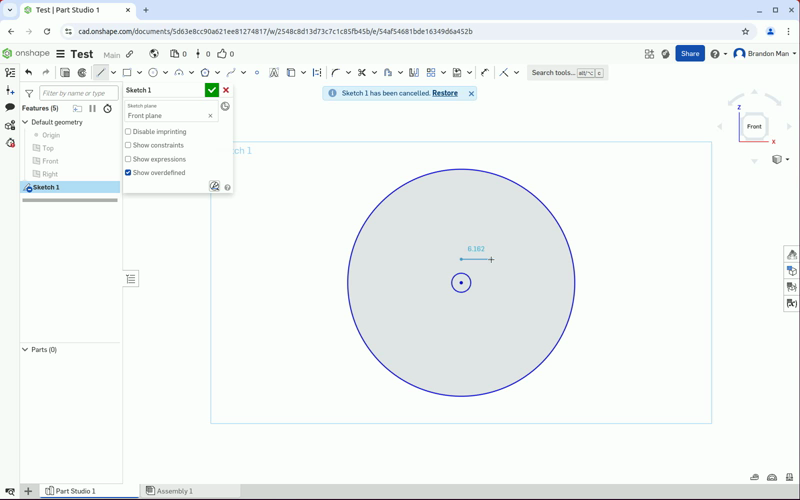
mouse_move(470, 259)
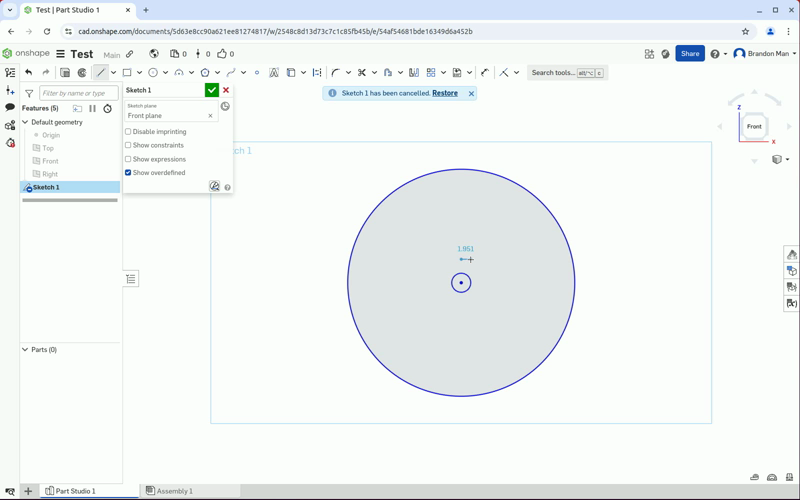
click(470, 259)
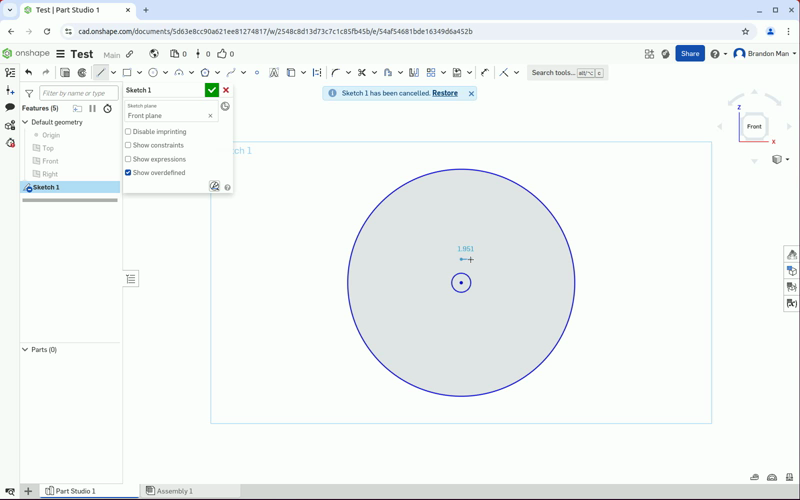
key_up(shift)
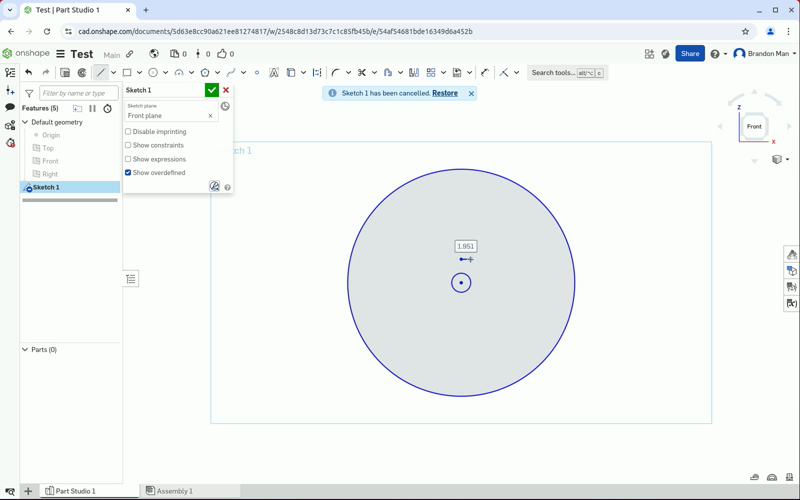
key_down(shift)
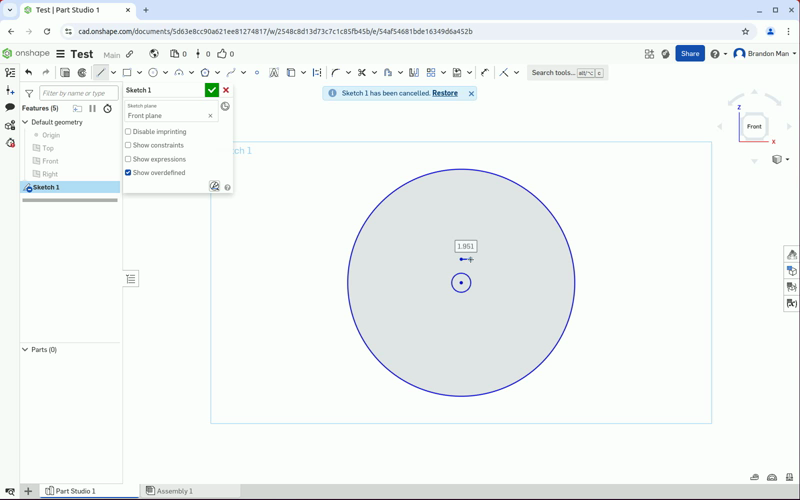
mouse_move(470, 179)
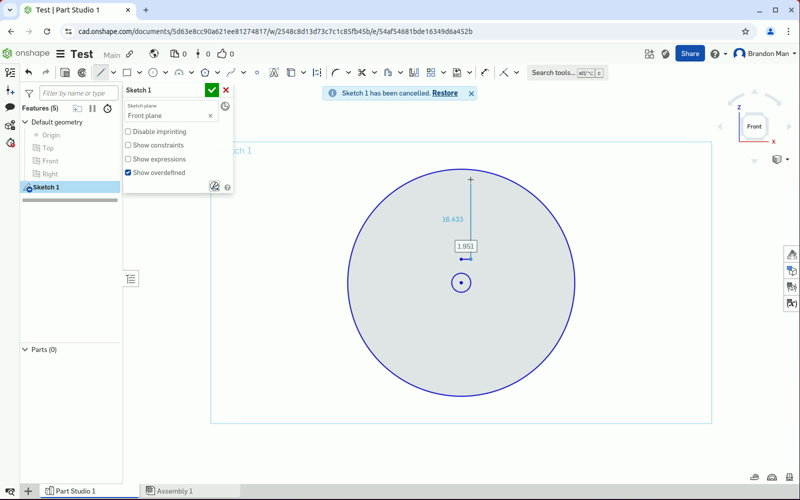
click(470, 179)
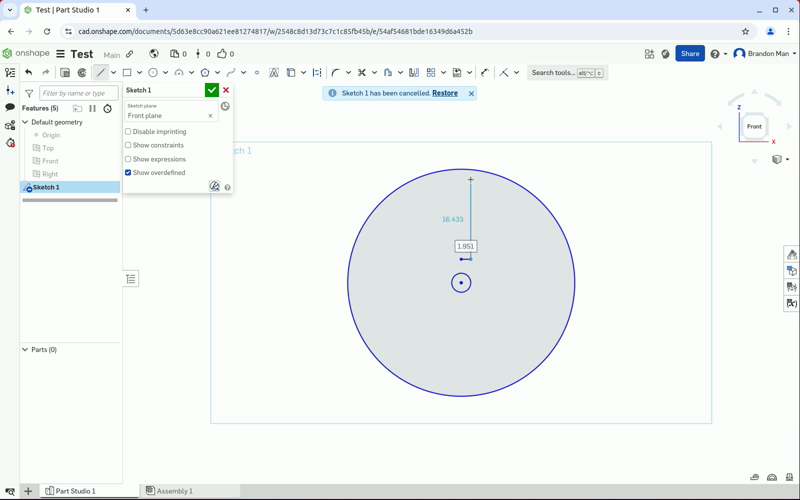
key_up(shift)
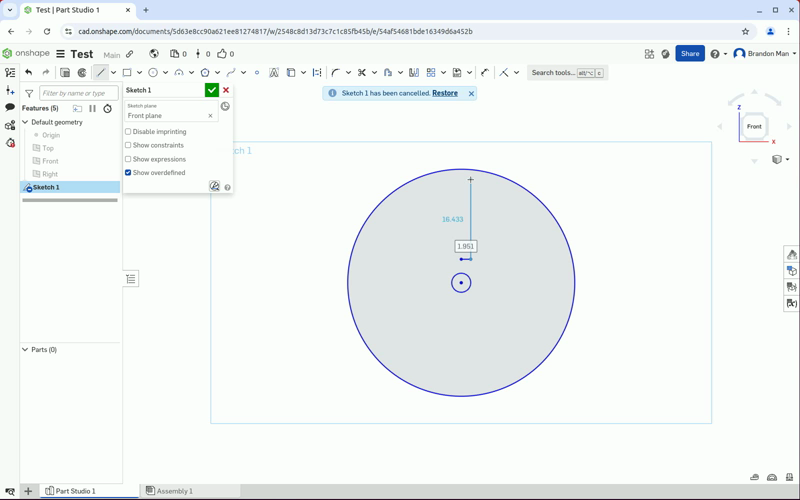
key_down(shift)
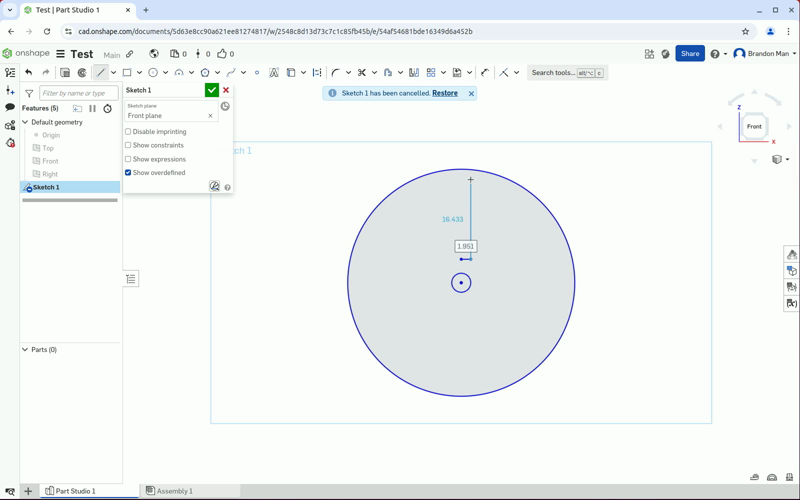
mouse_move(500, 179)
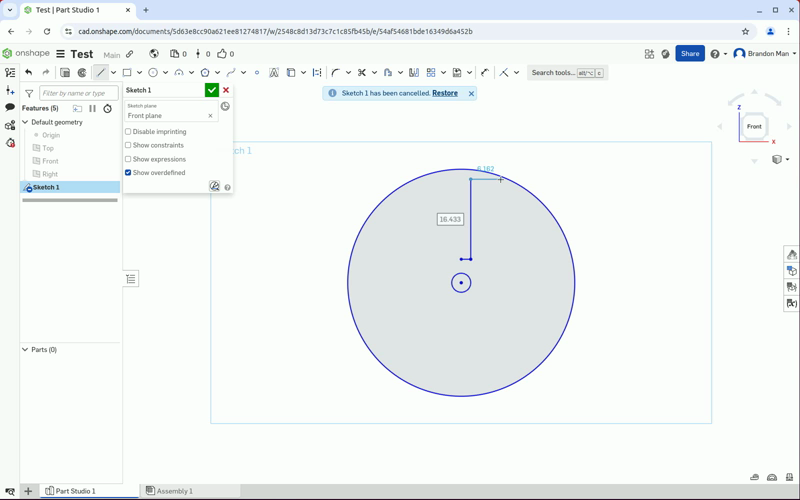
mouse_move(461, 179)
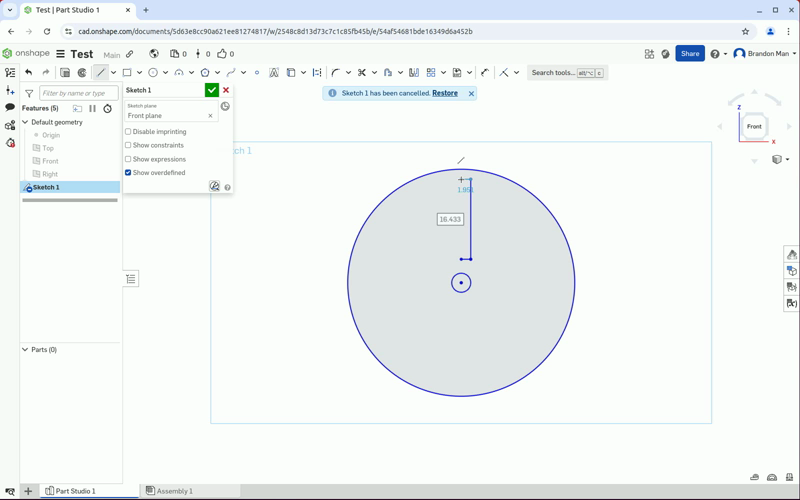
click(461, 179)
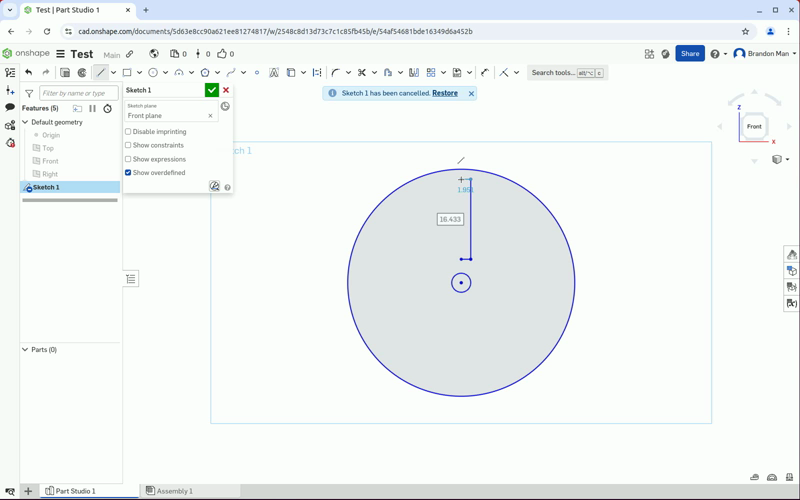
key_up(shift)
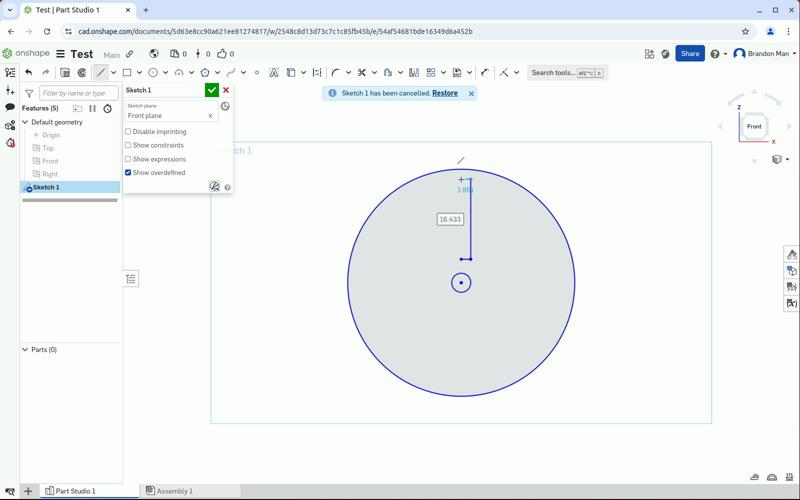
key_down(shift)
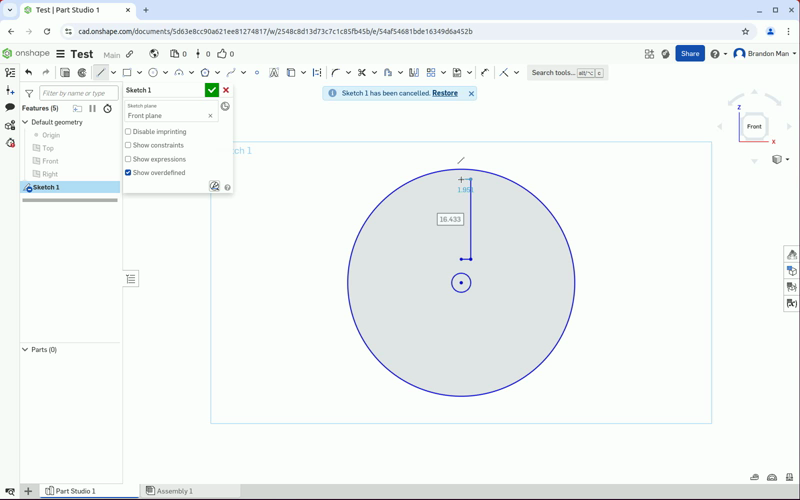
mouse_move(461, 259)
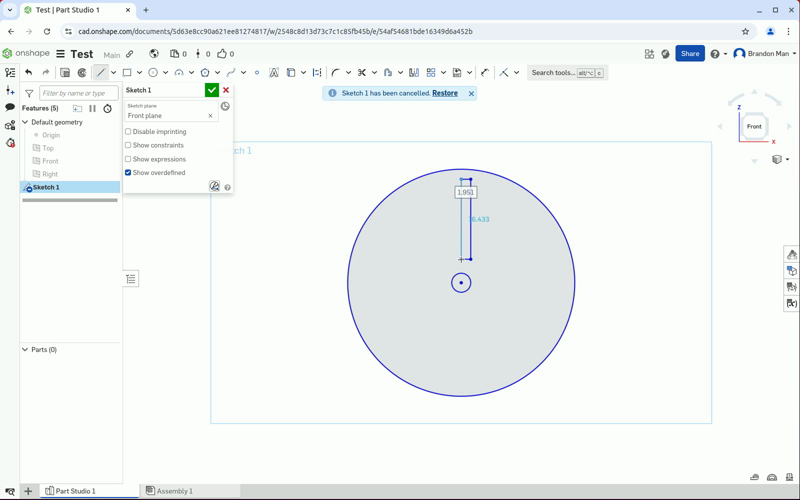
key_up(shift)
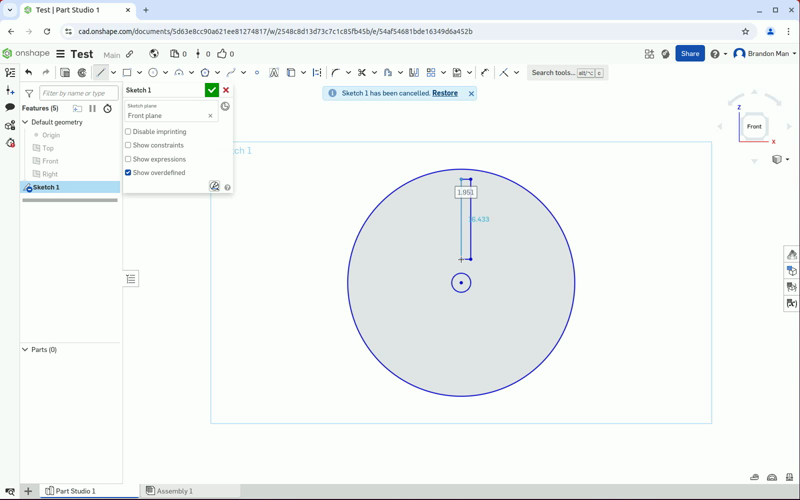
click(461, 259)
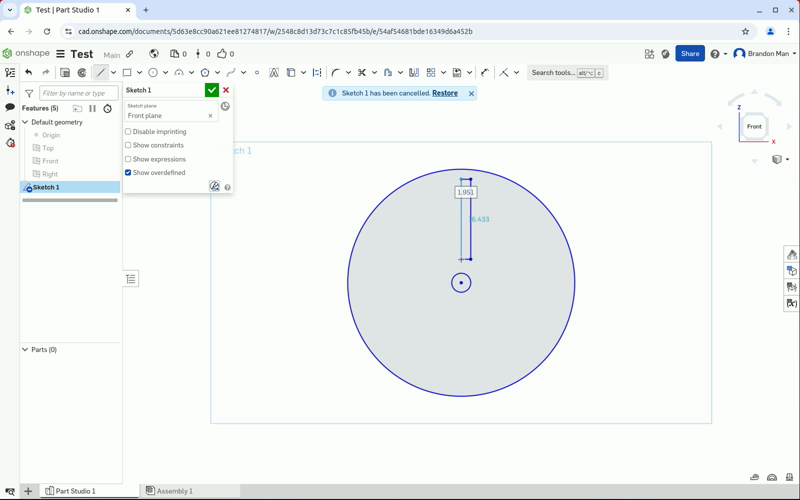
key(esc)
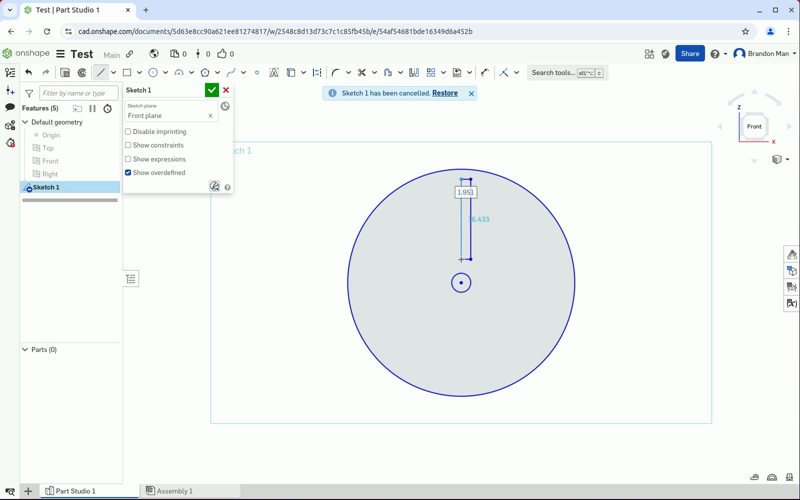
mouse_move(415, 233)
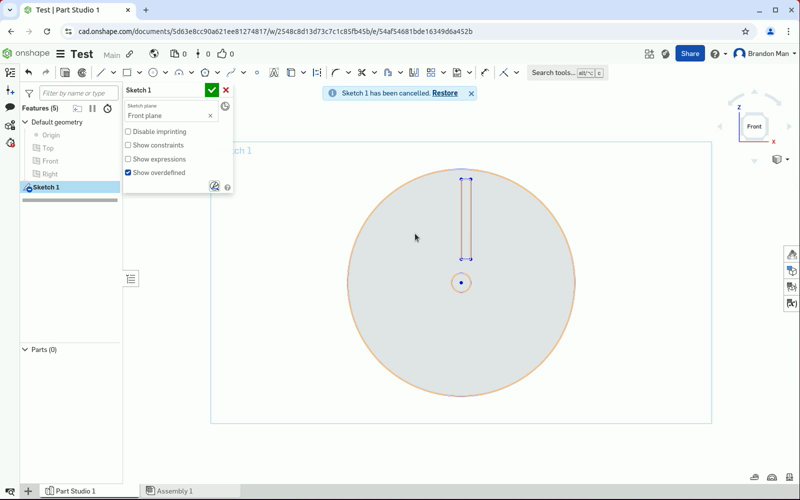
click(415, 233)
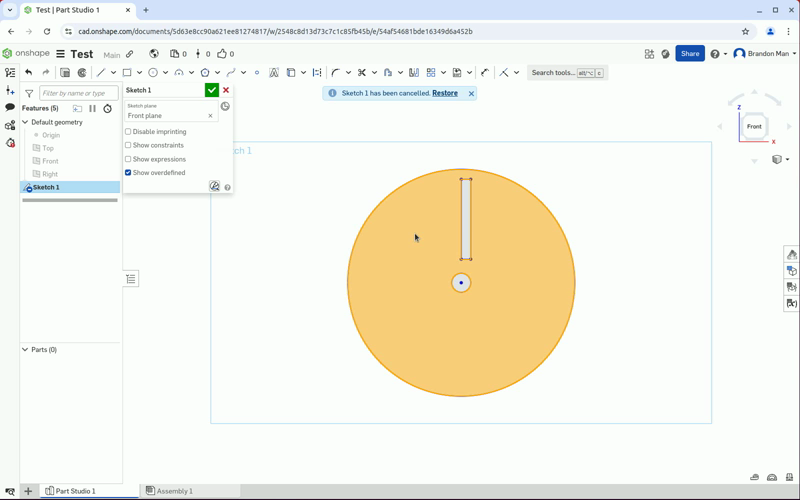
mouse_move(73, 352)
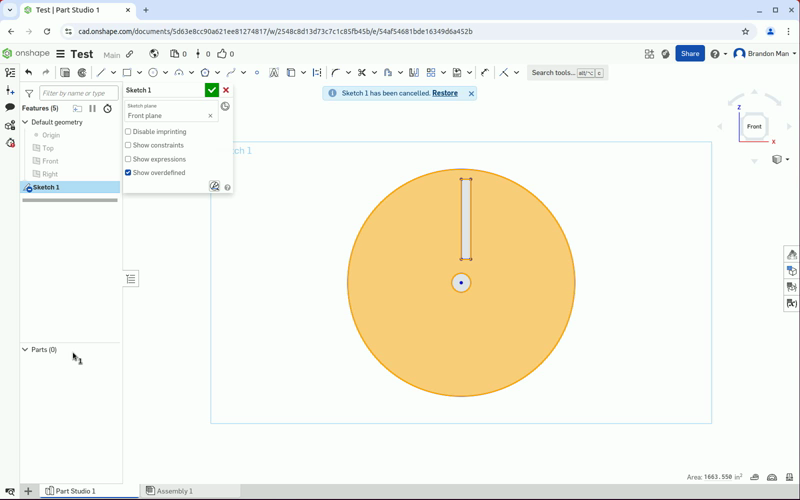
key(shift+y)
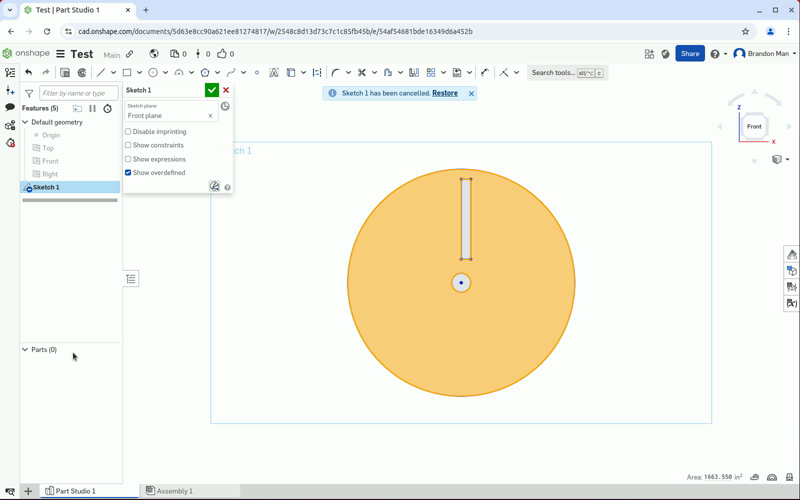
key(shift+e)
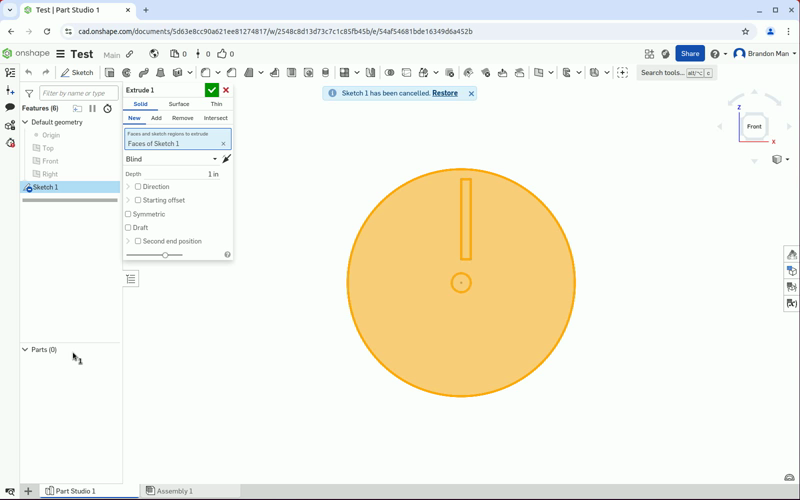
mouse_move(143, 106)
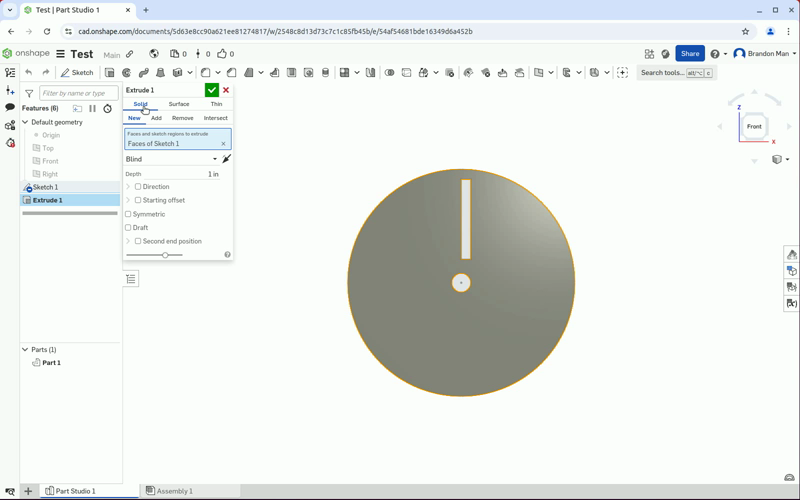
click(143, 106)
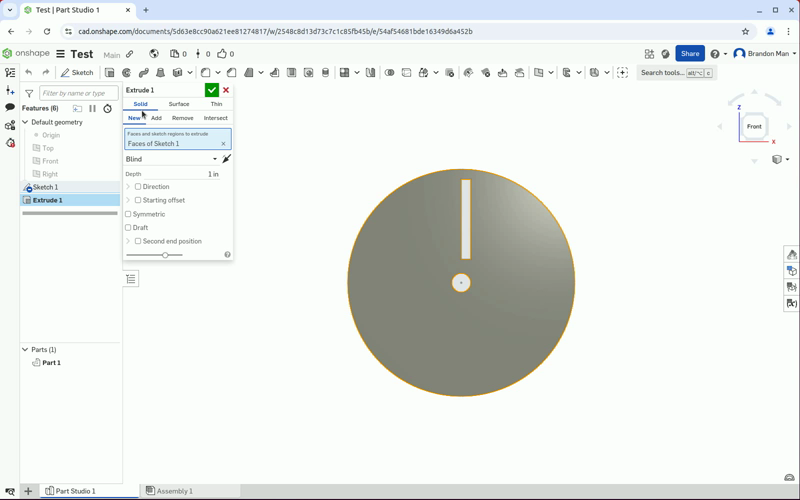
mouse_move(137, 120)
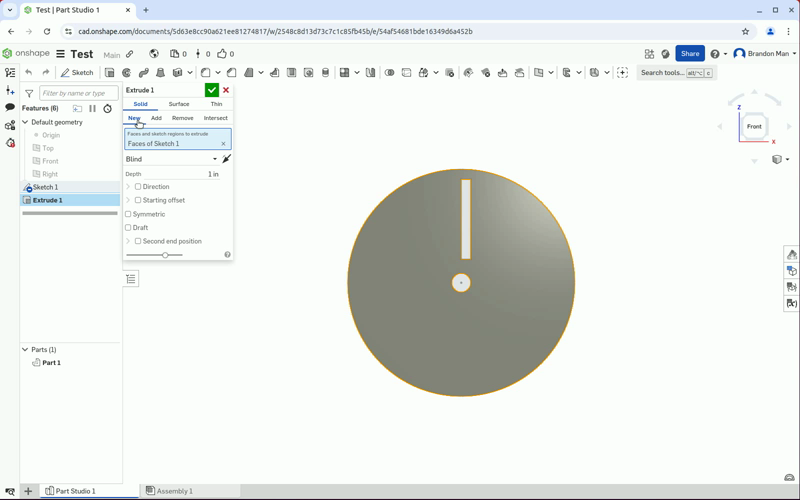
click(137, 120)
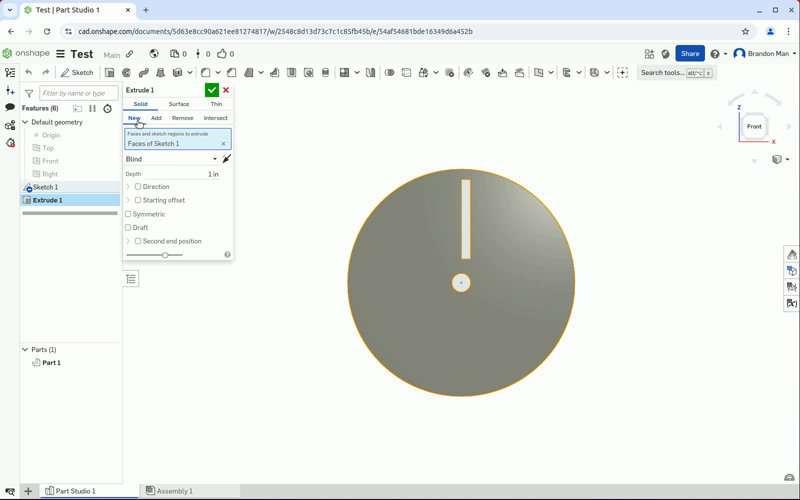
key(tab, 4)
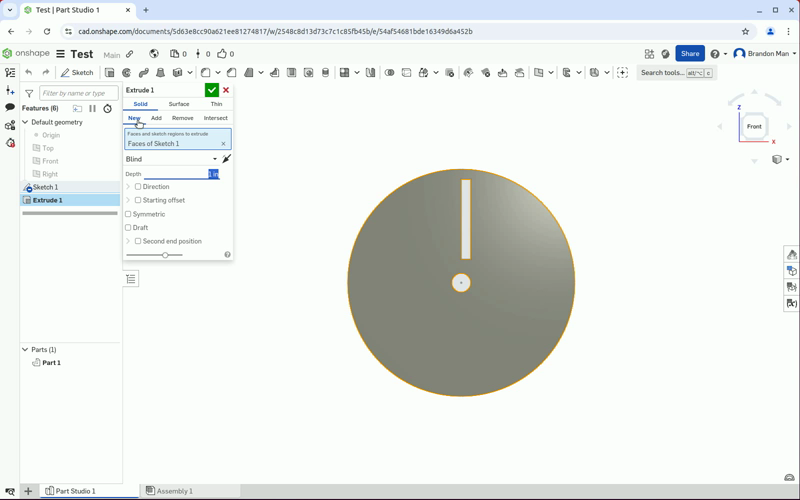
text(1.444)
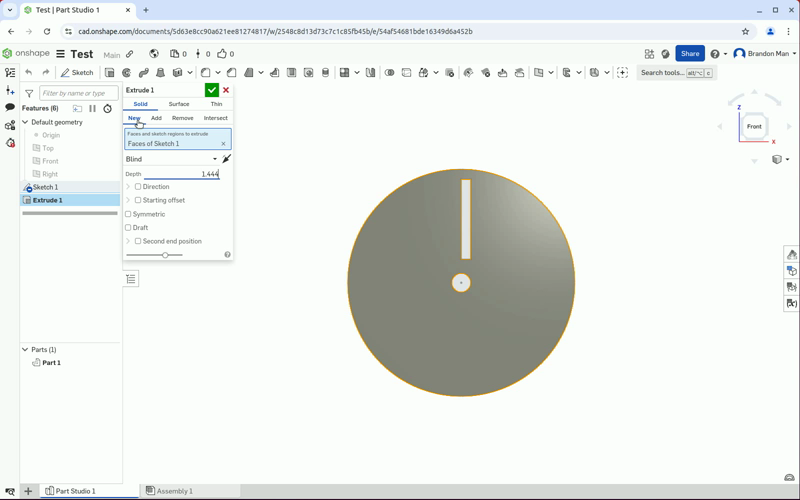
key(enter)
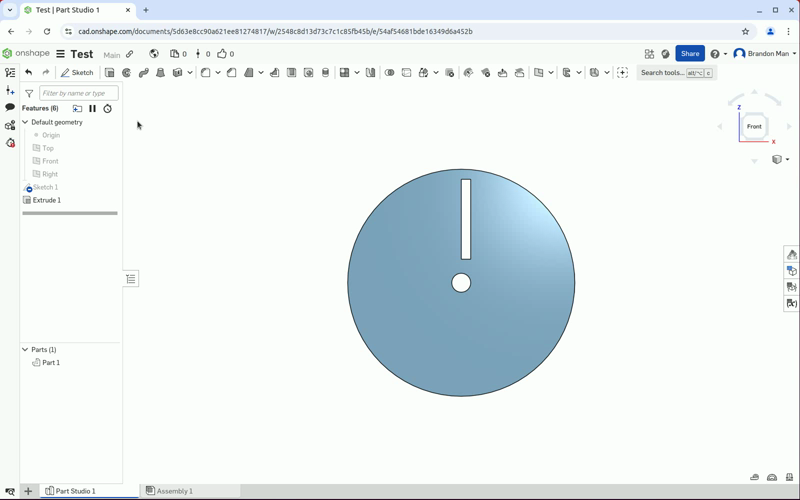
key(shift+h)
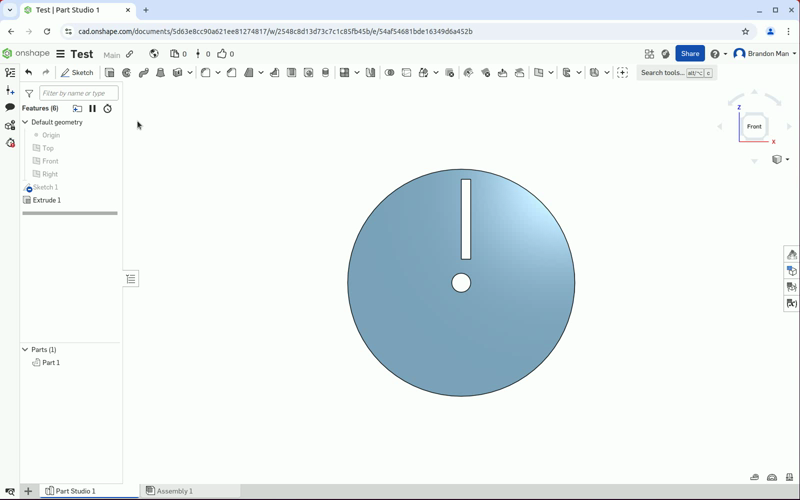
key(shift+h)
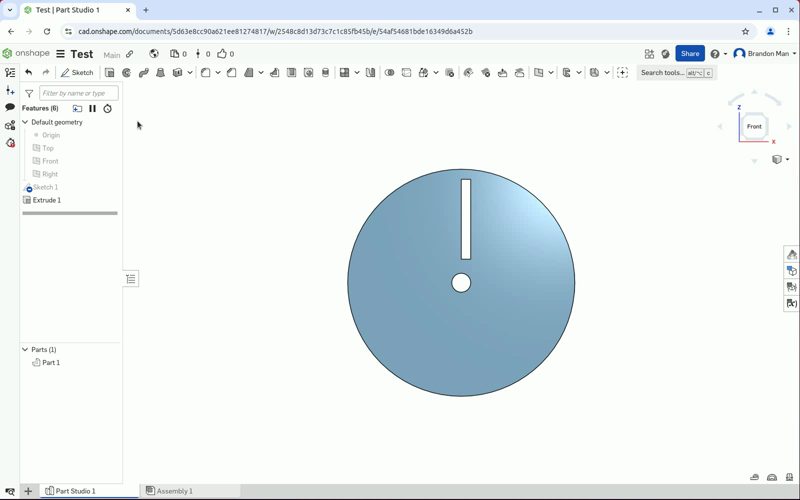
mouse_move(73, 189)
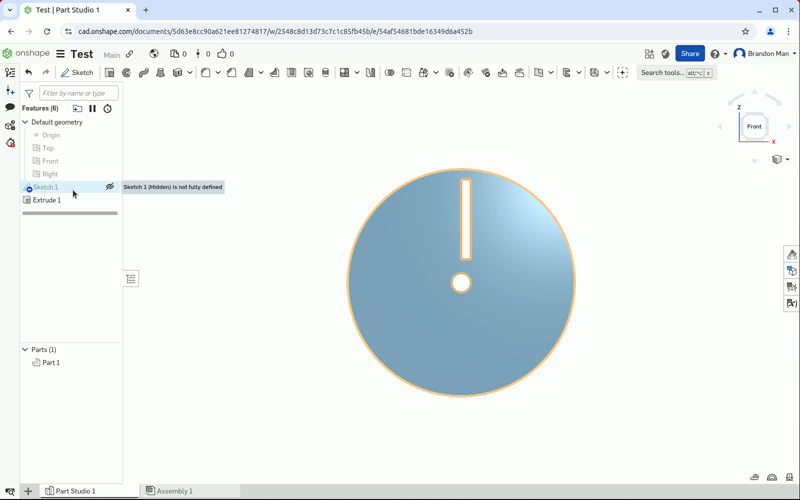
click(73, 189)
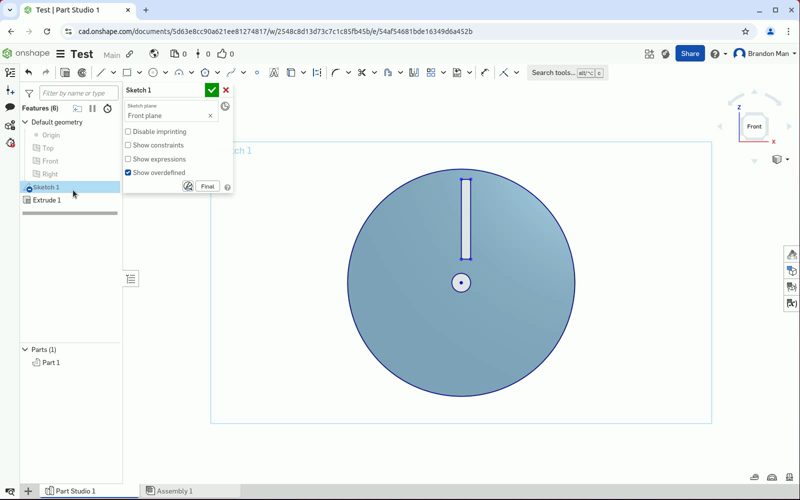
mouse_move(229, 92)
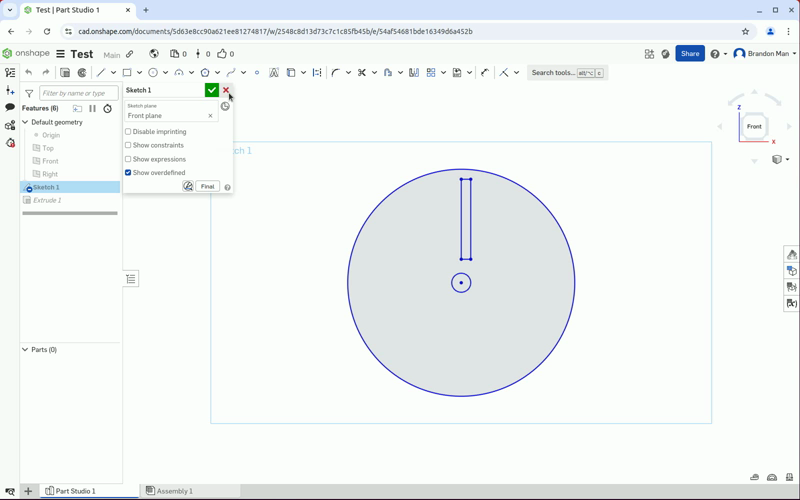
click(229, 92)
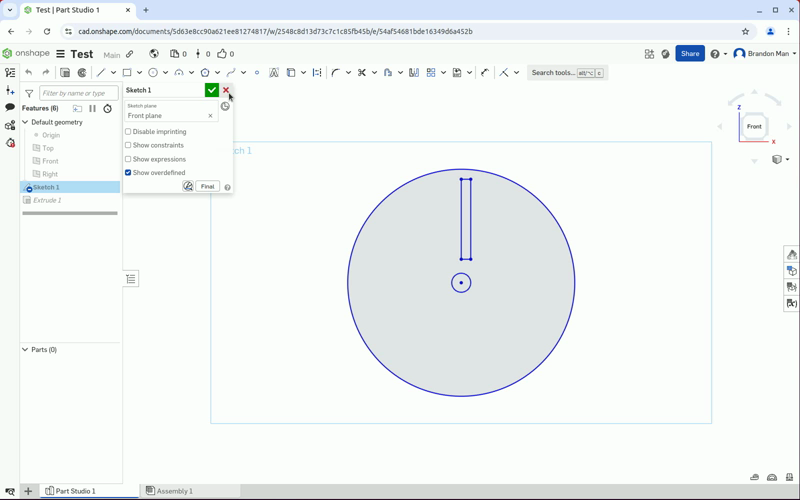
key(shift+s)
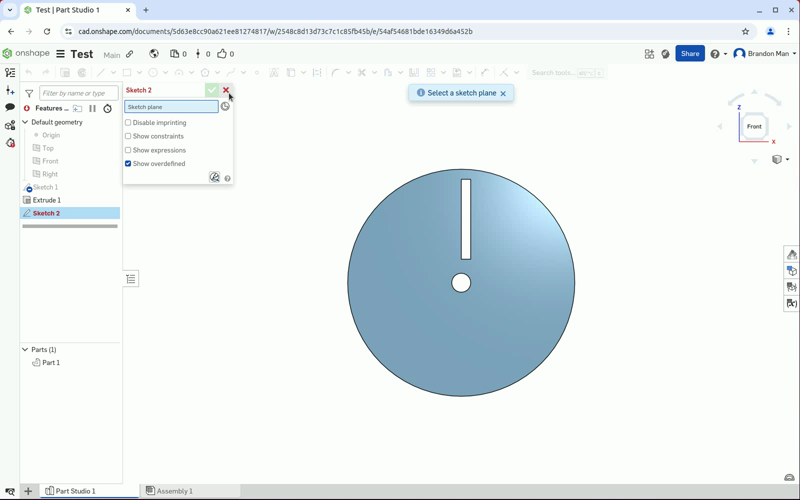
mouse_move(73, 163)
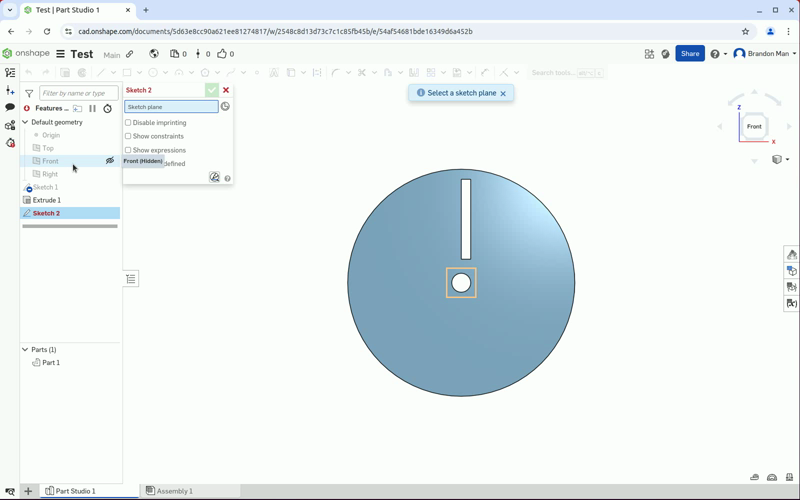
click(73, 163)
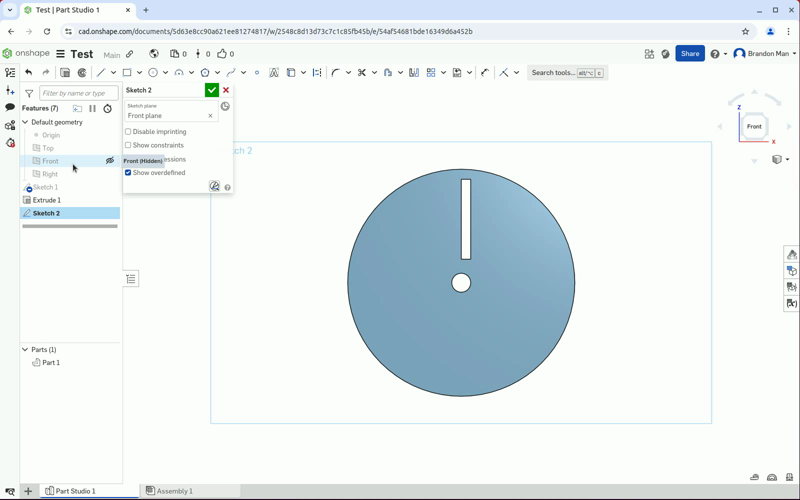
mouse_move(73, 352)
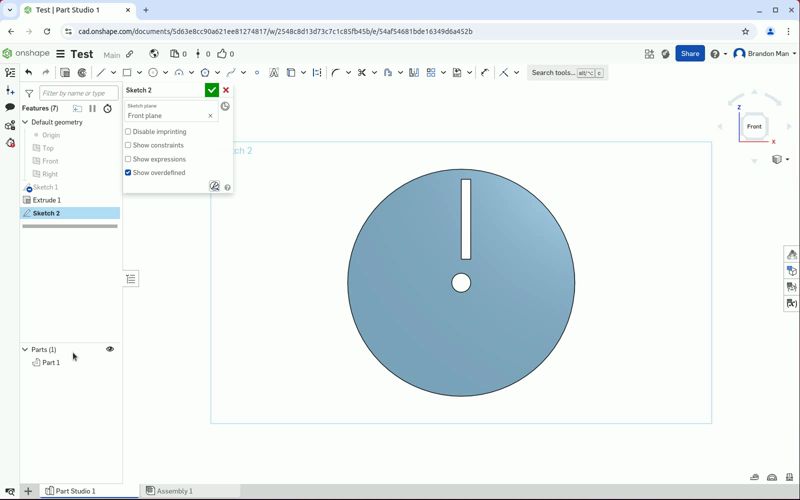
key(y)
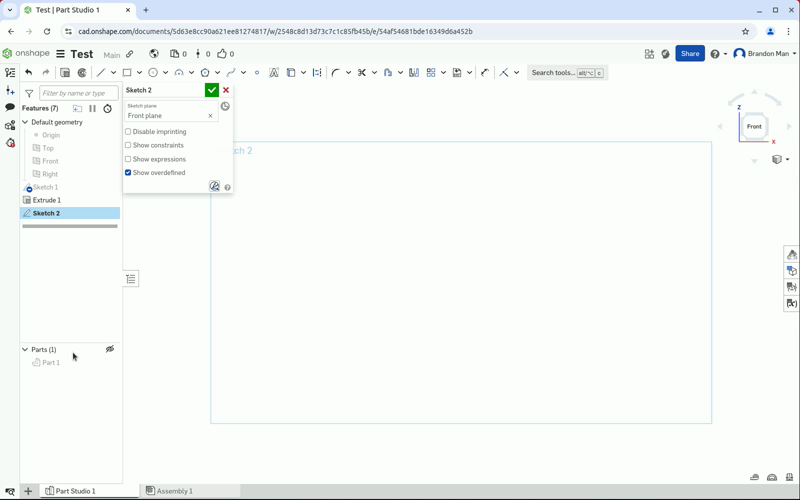
key(l)
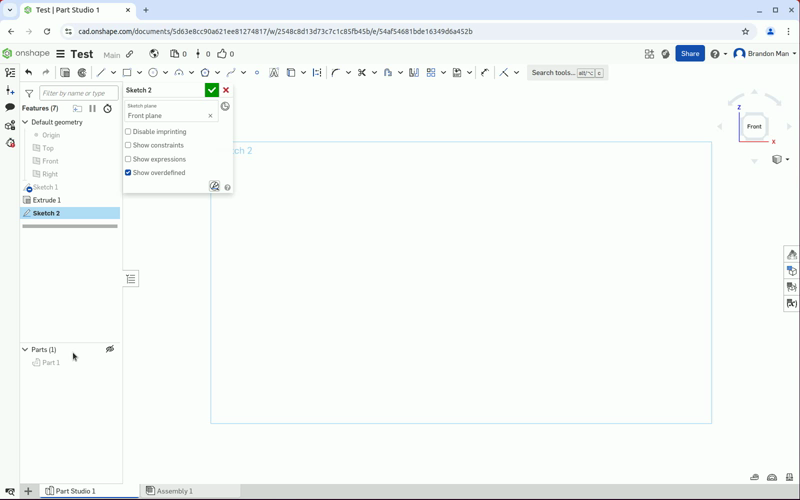
key_down(shift)
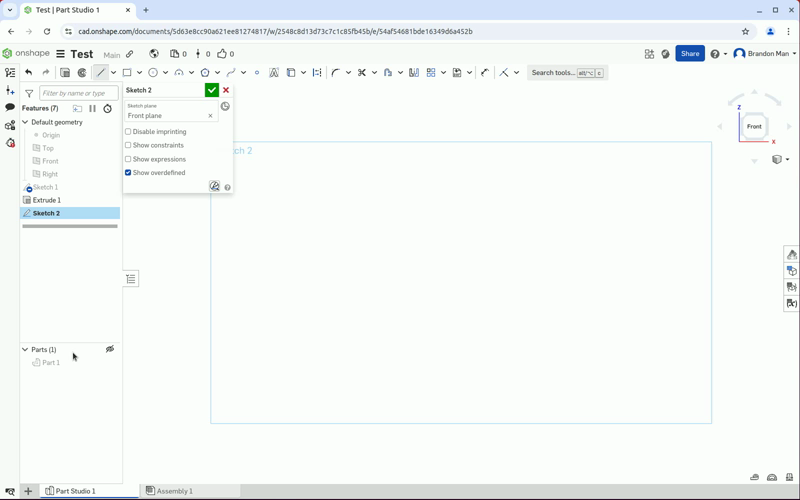
mouse_move(460, 259)
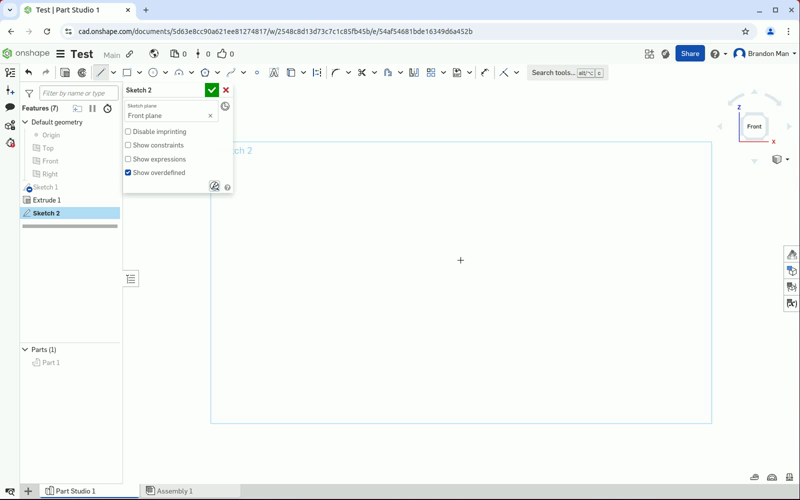
click(460, 259)
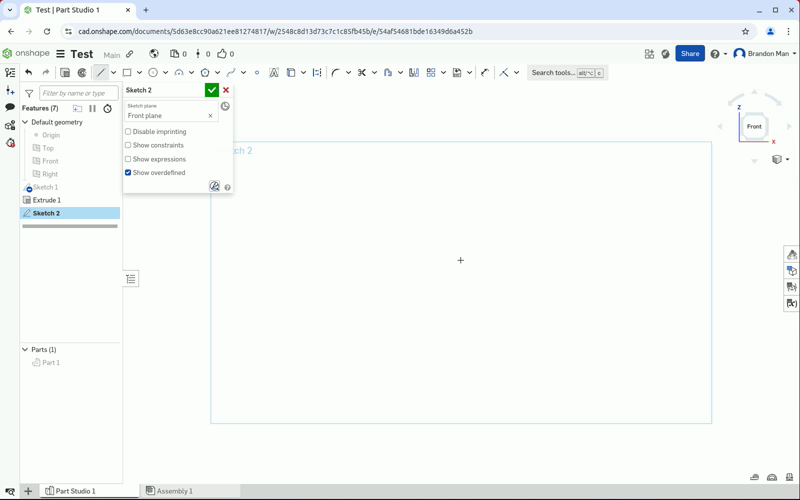
key_up(shift)
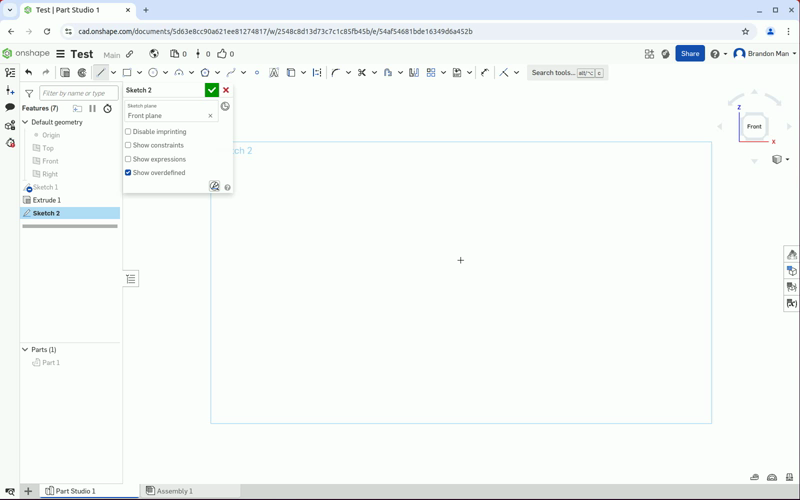
key_down(shift)
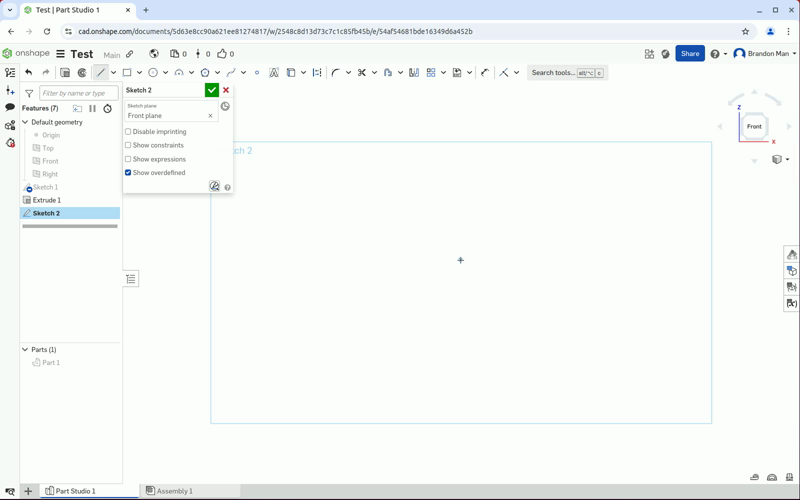
mouse_move(490, 259)
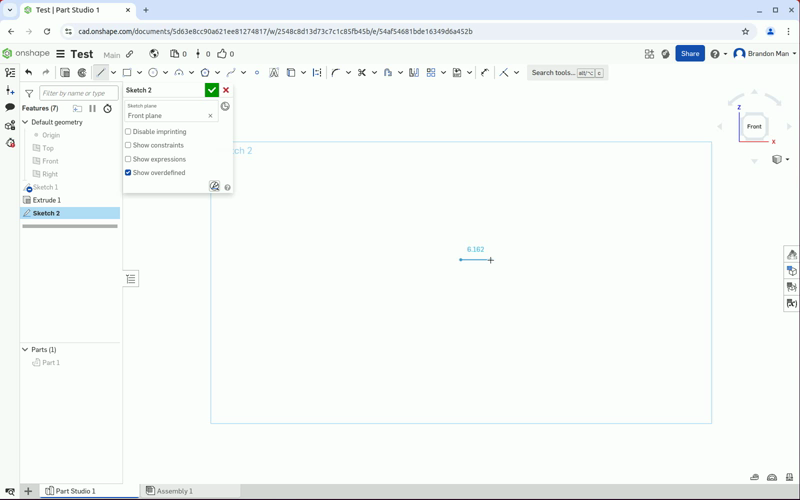
mouse_move(470, 259)
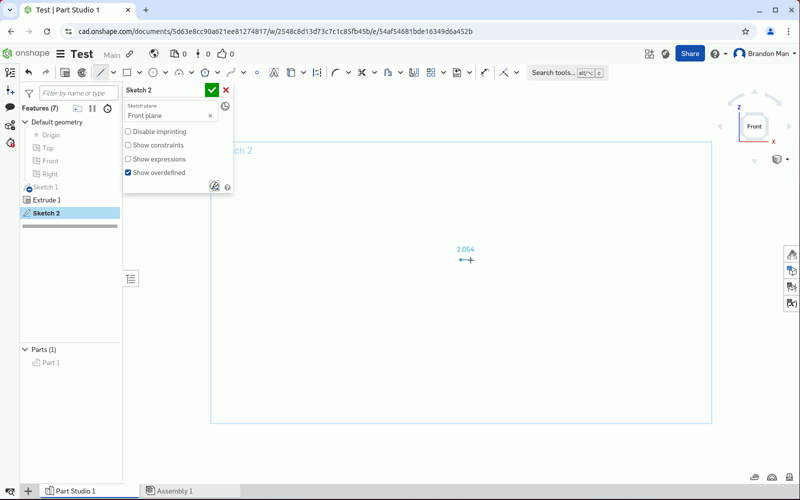
click(470, 259)
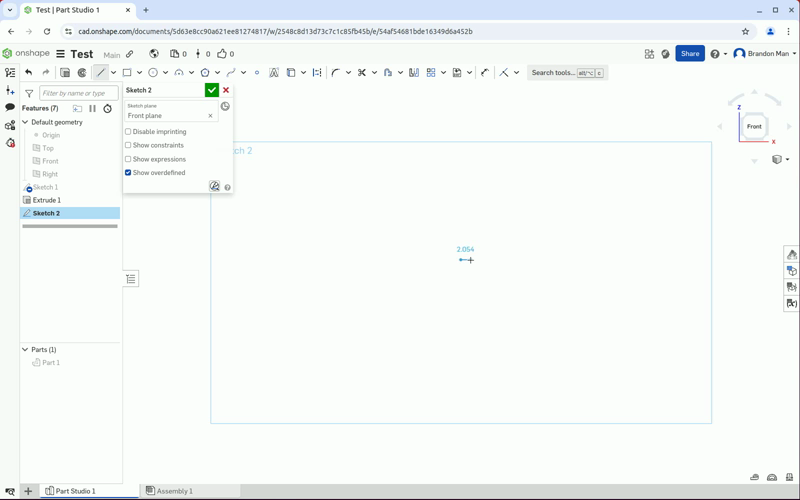
key_up(shift)
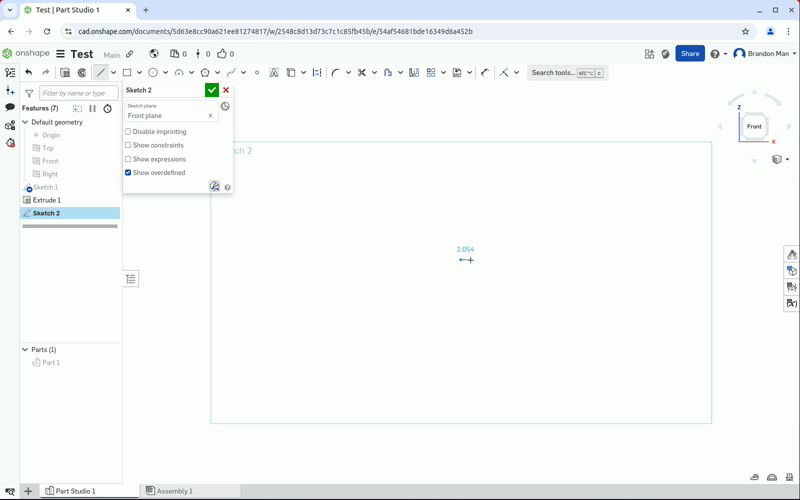
key_down(shift)
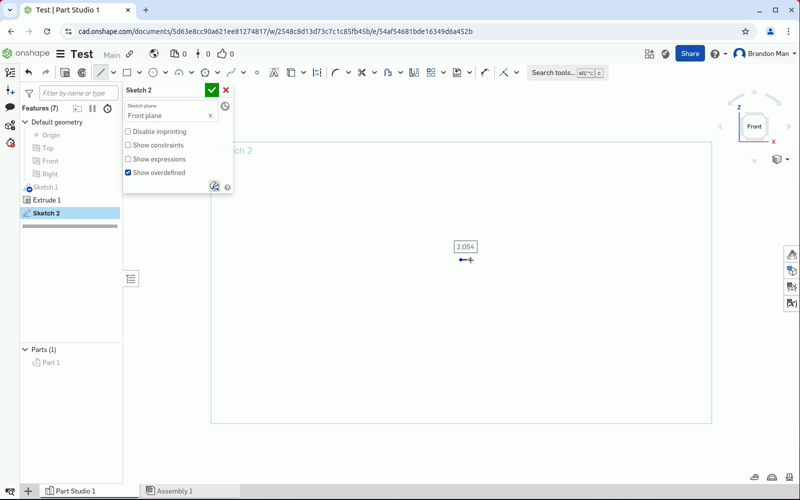
mouse_move(470, 179)
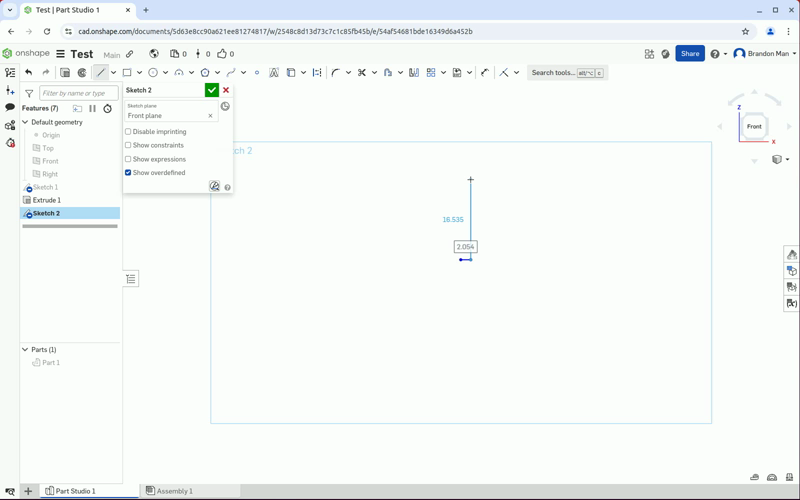
click(470, 179)
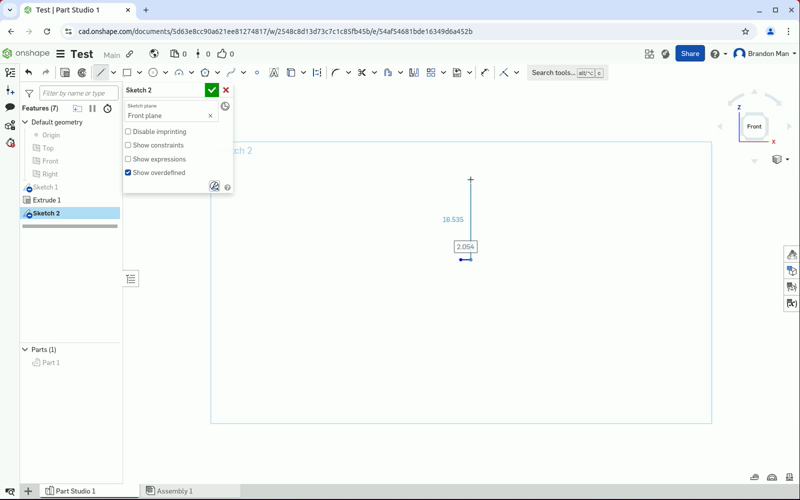
key_up(shift)
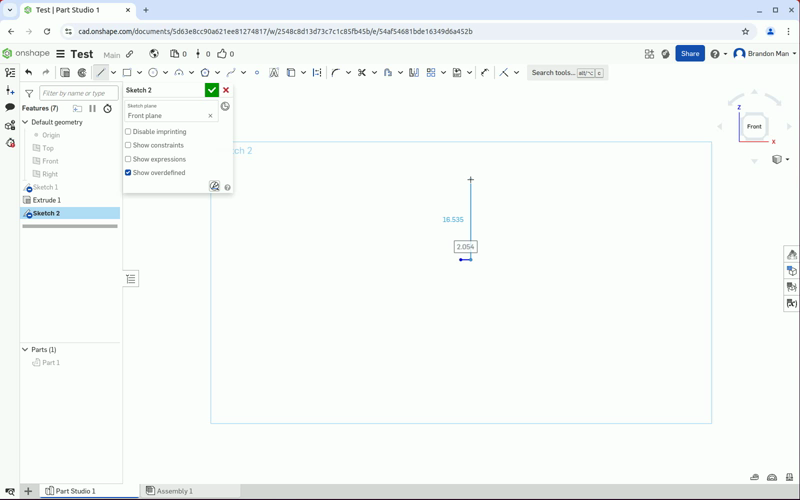
key_down(shift)
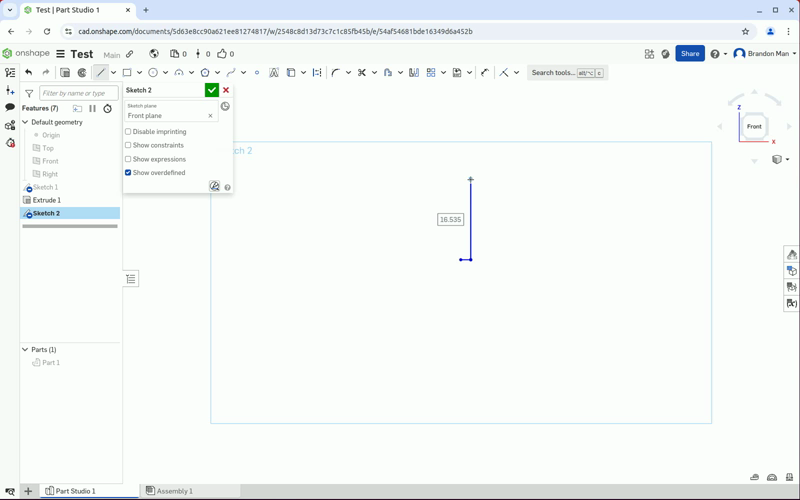
mouse_move(501, 179)
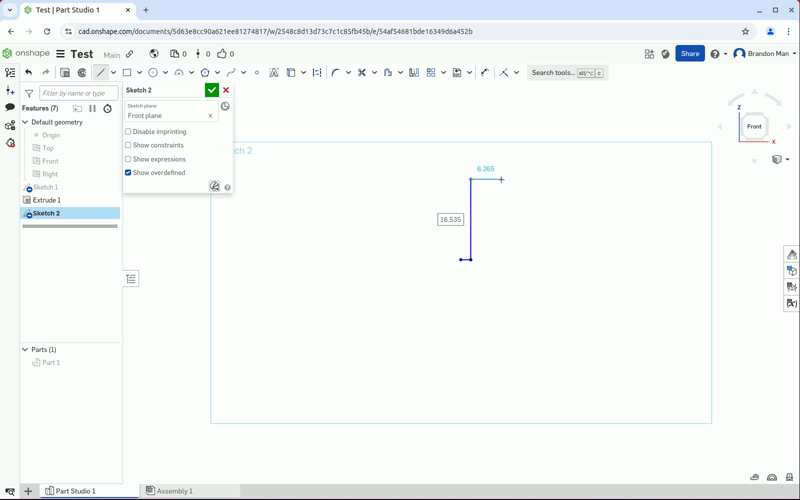
mouse_move(460, 179)
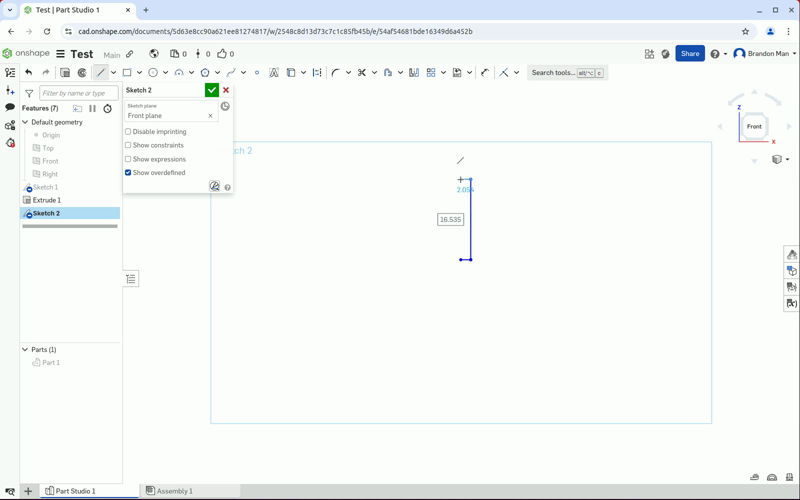
click(460, 179)
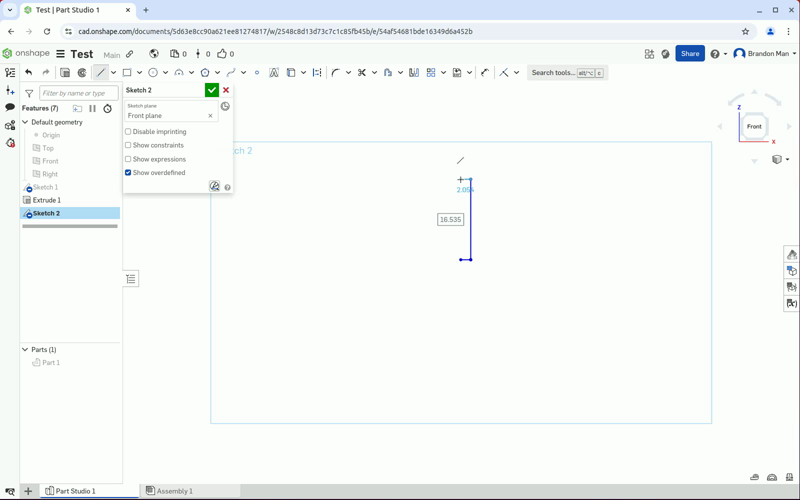
key_up(shift)
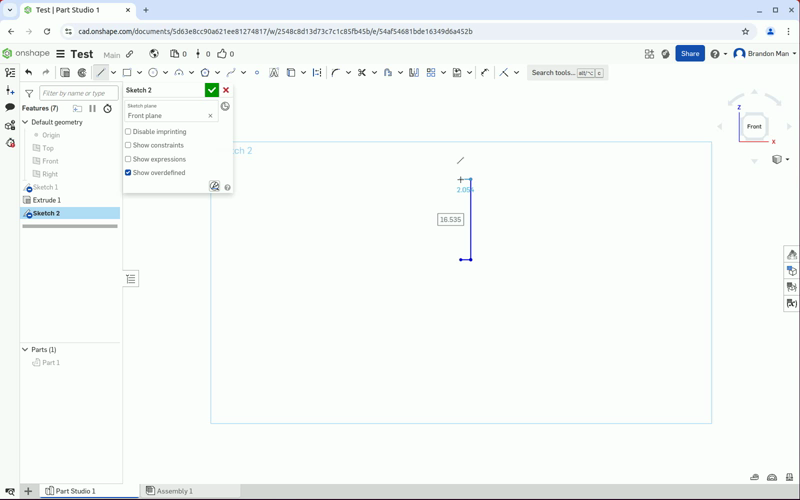
key_down(shift)
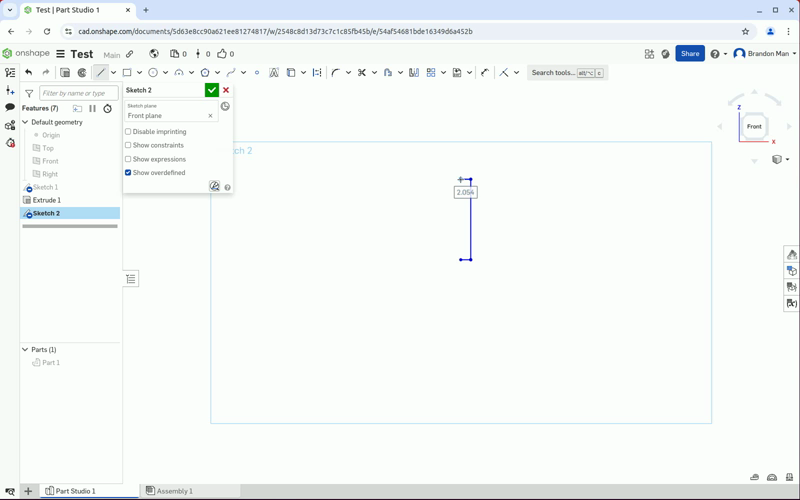
mouse_move(460, 259)
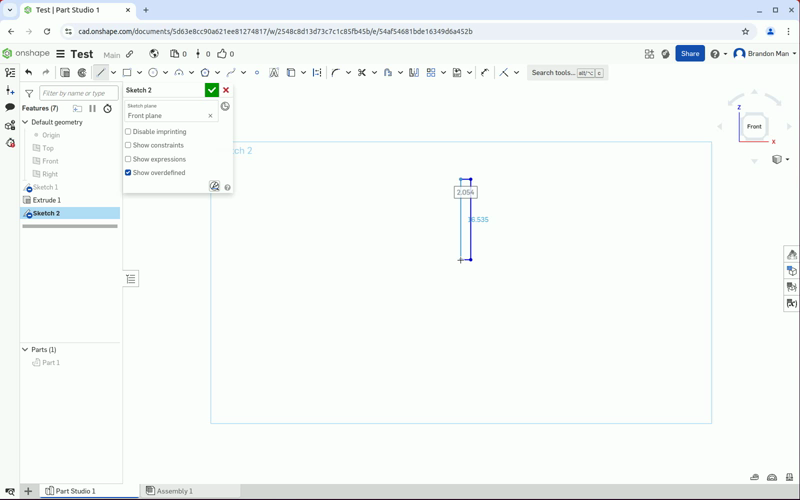
key_up(shift)
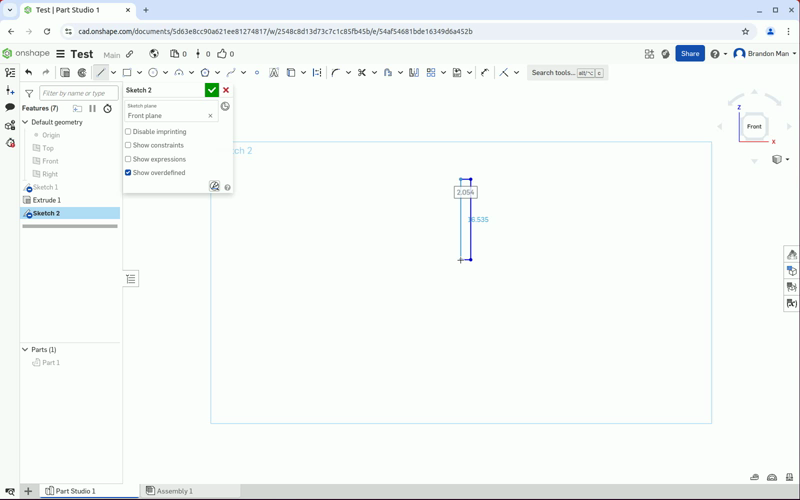
click(460, 259)
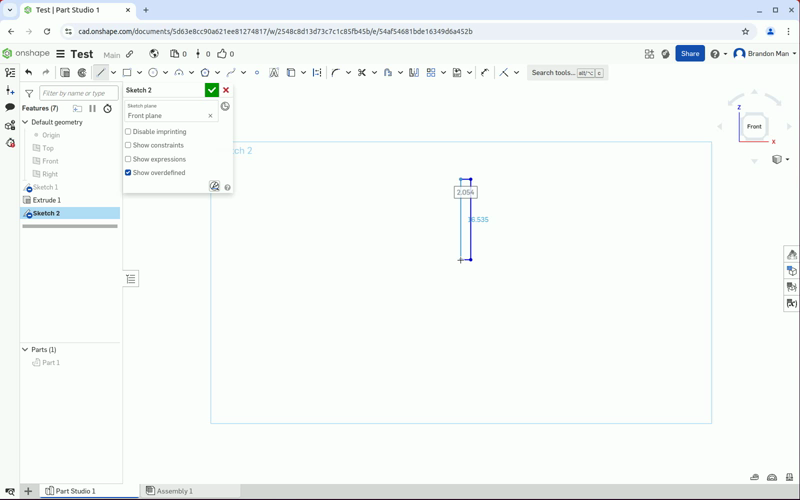
key(esc)
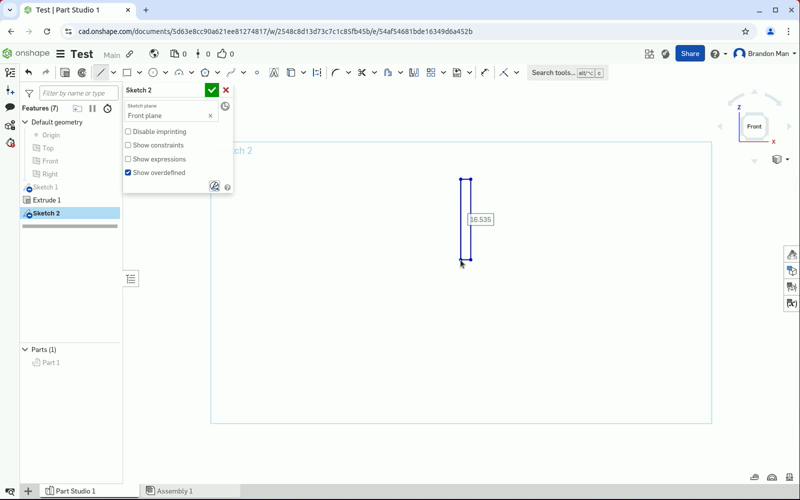
mouse_move(462, 249)
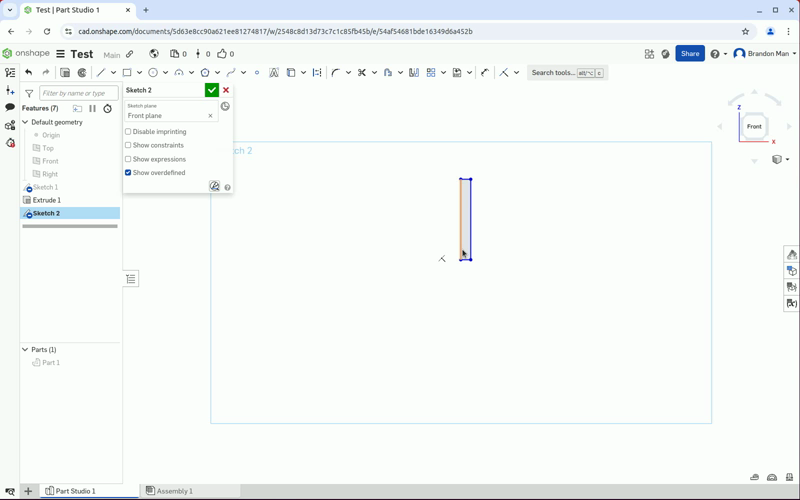
scroll(6)
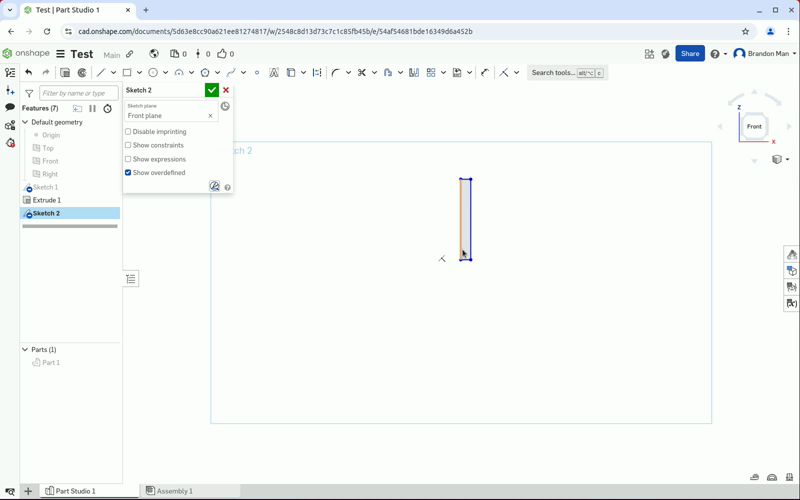
scroll(6)
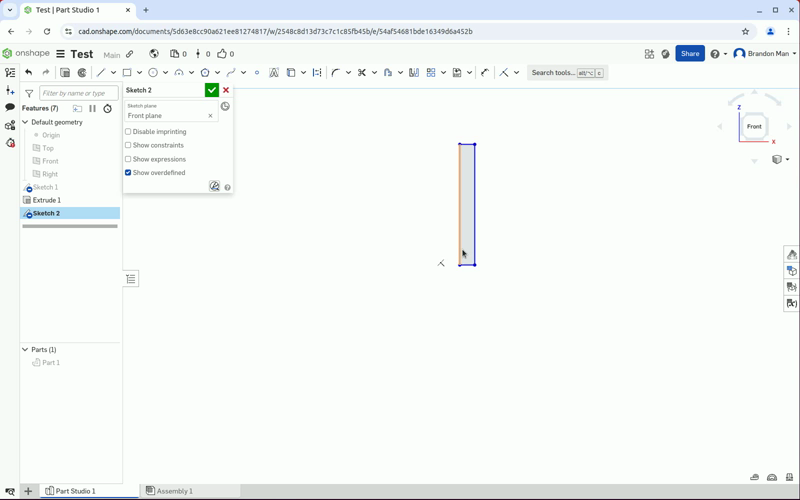
scroll(6)
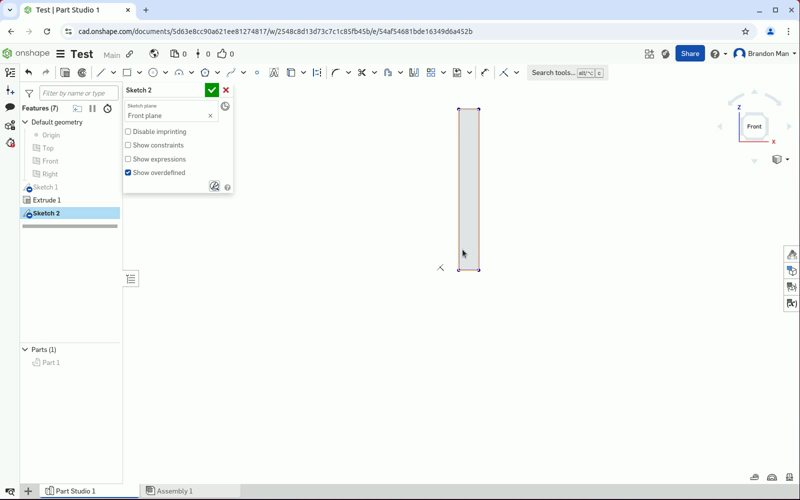
scroll(6)
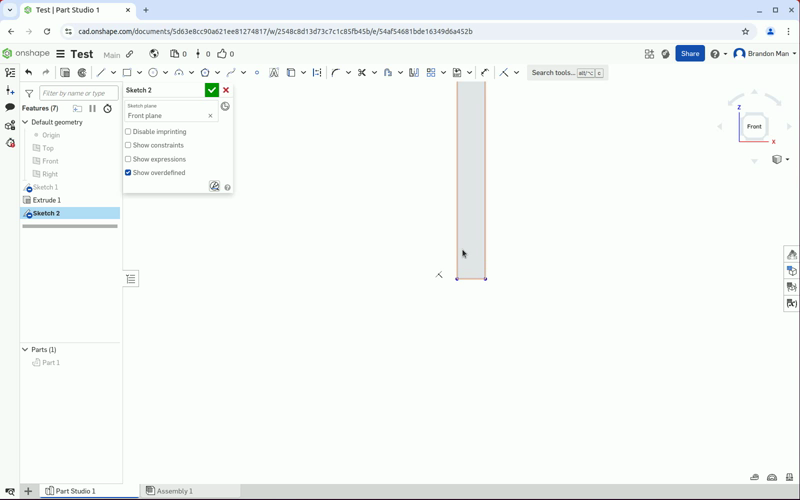
scroll(6)
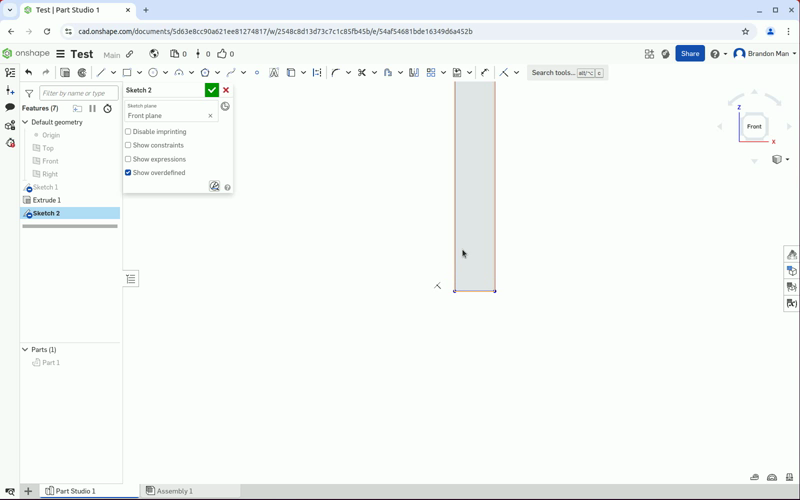
scroll(6)
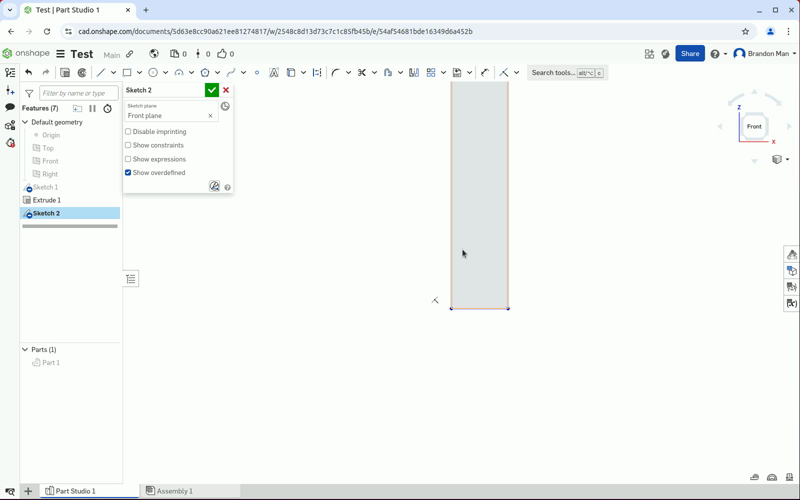
scroll(6)
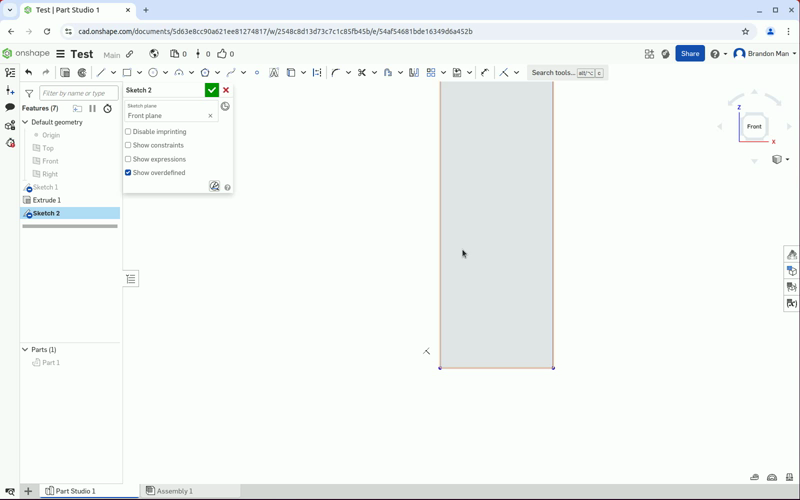
click(462, 249)
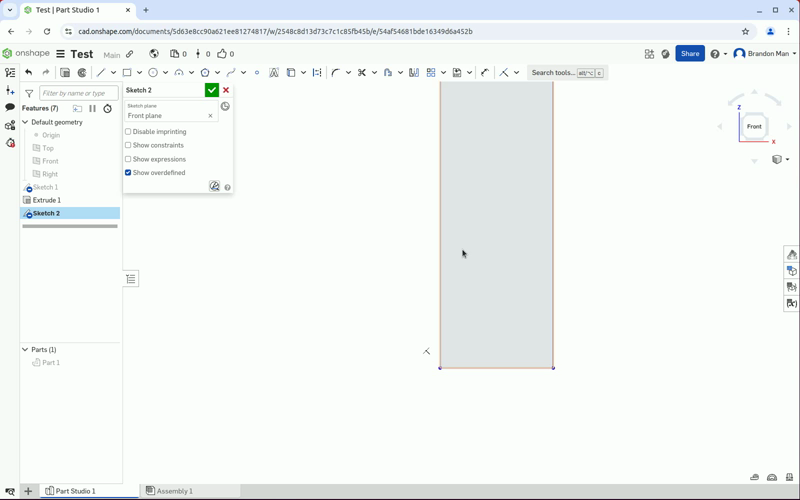
scroll(-6)
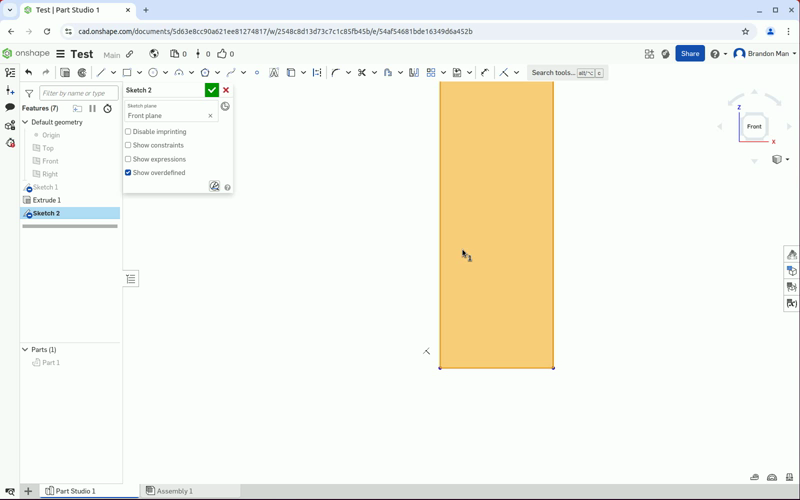
scroll(-6)
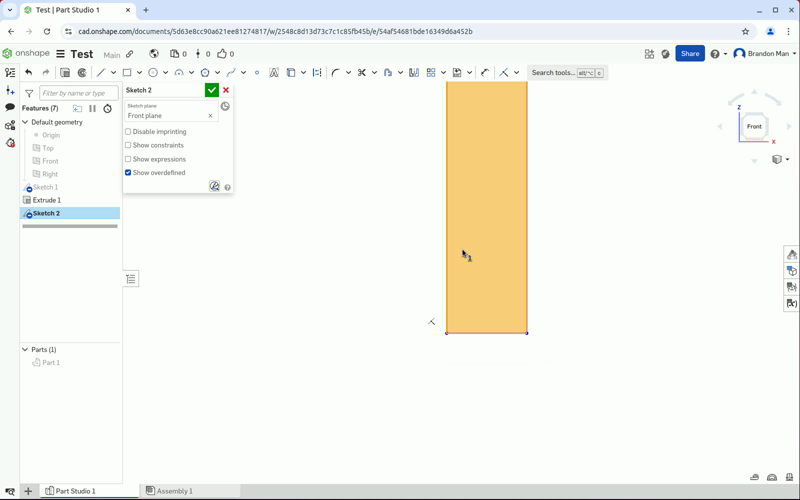
scroll(-6)
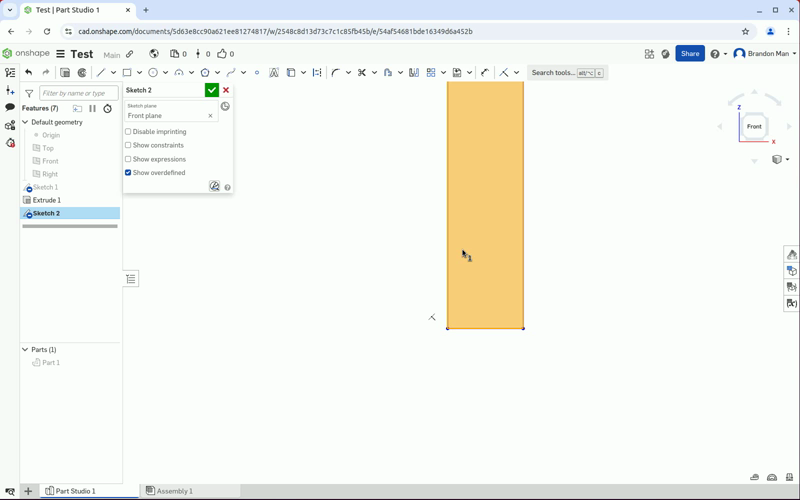
scroll(-6)
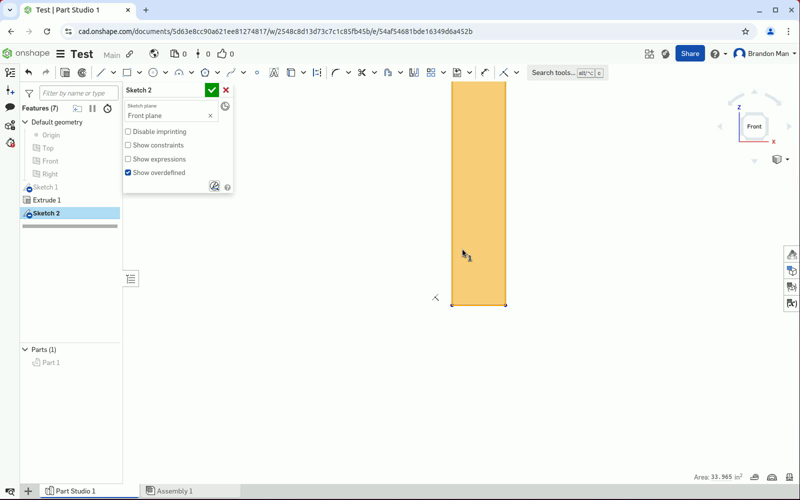
scroll(-6)
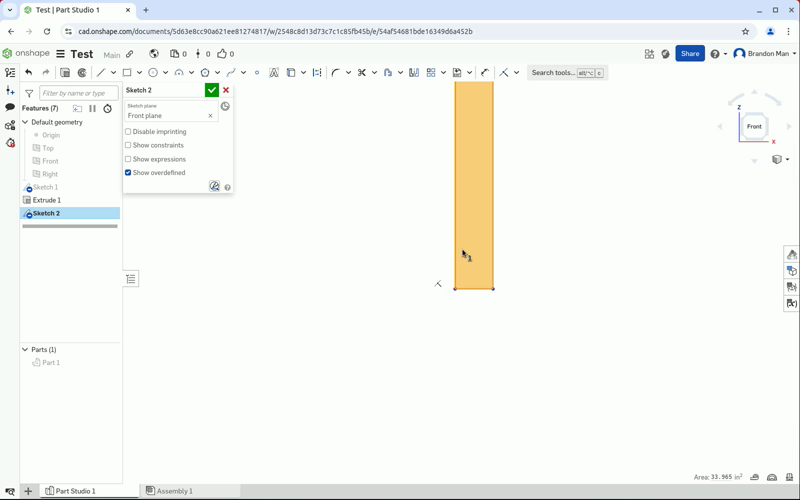
scroll(-6)
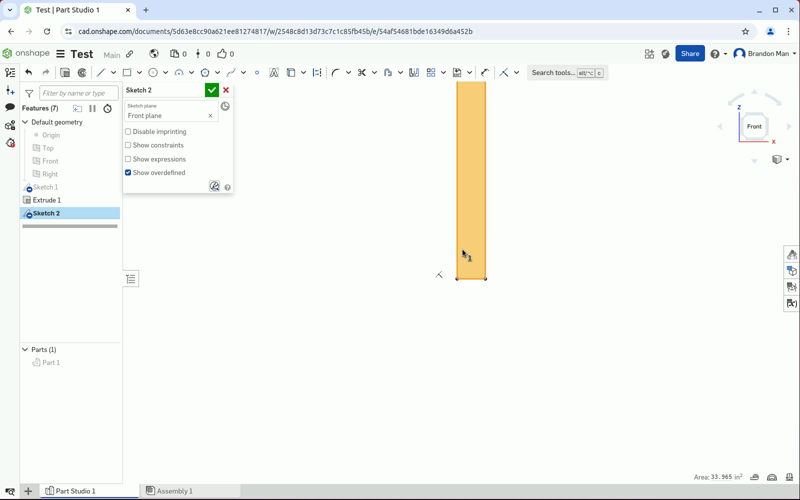
scroll(-6)
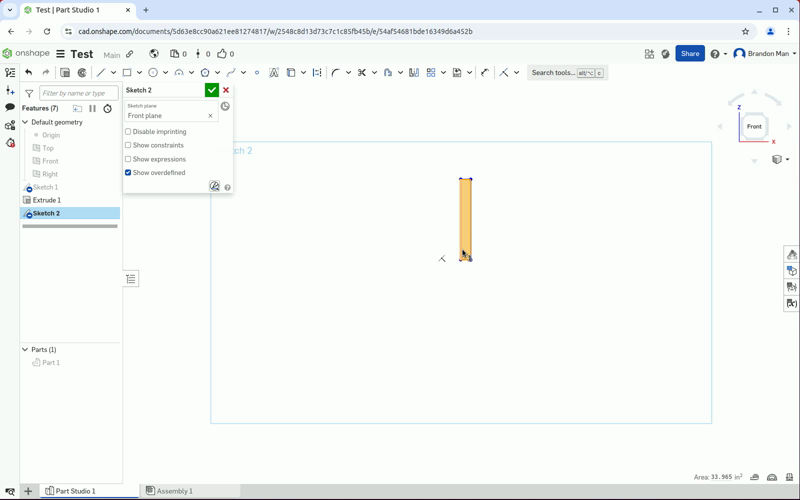
mouse_move(73, 352)
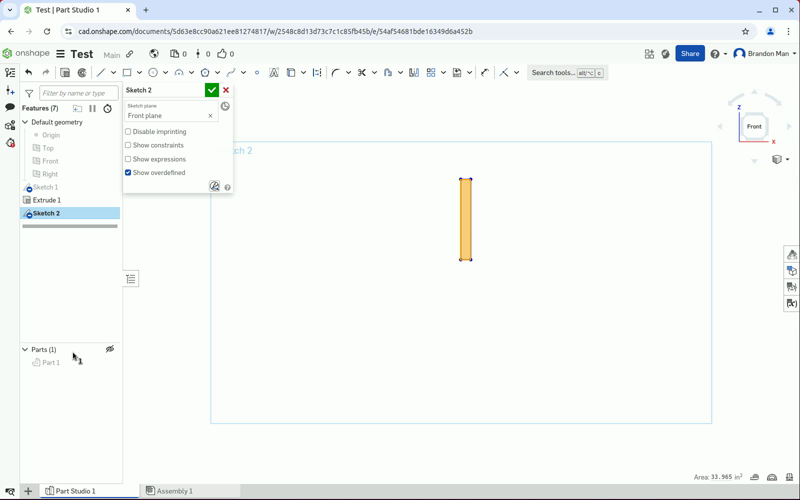
key(shift+y)
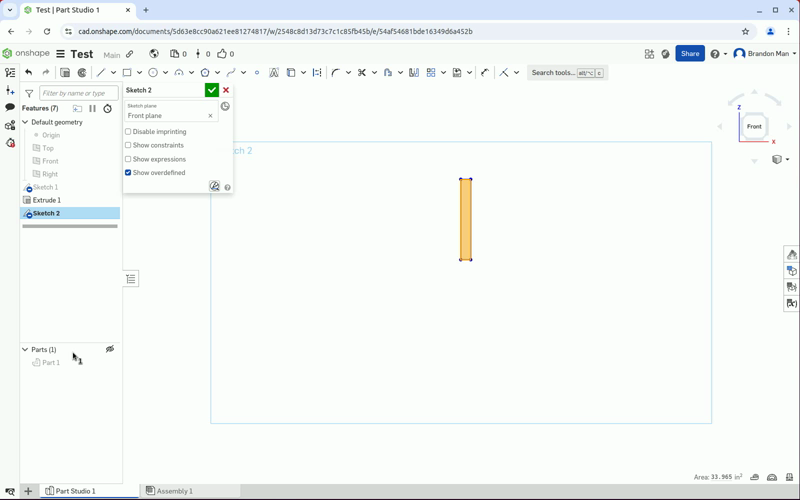
key(shift+e)
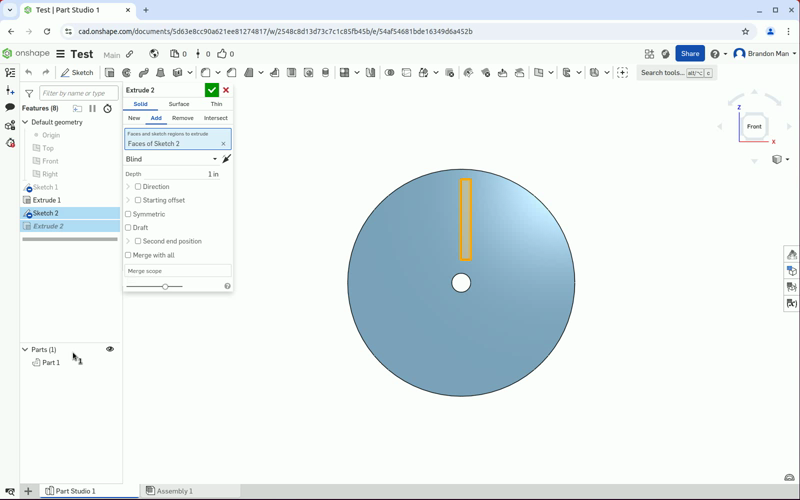
mouse_move(143, 106)
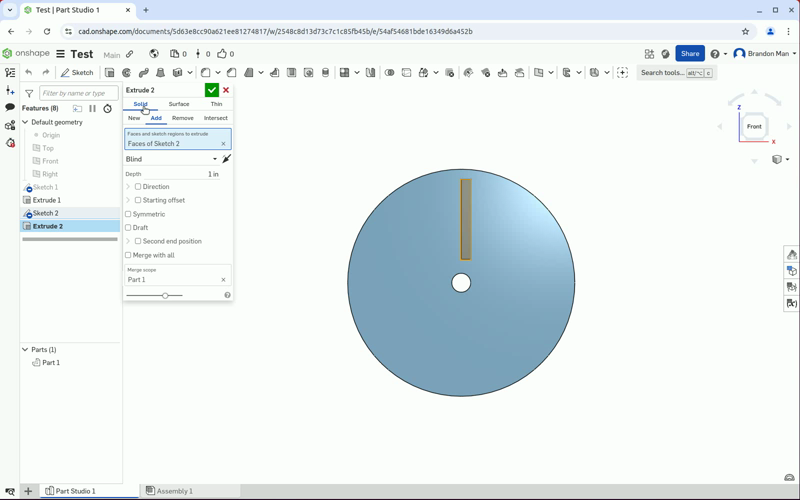
click(143, 106)
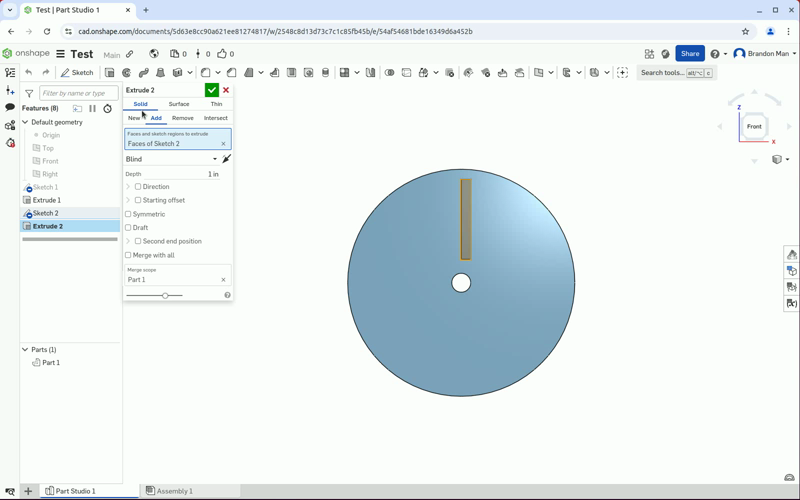
mouse_move(137, 120)
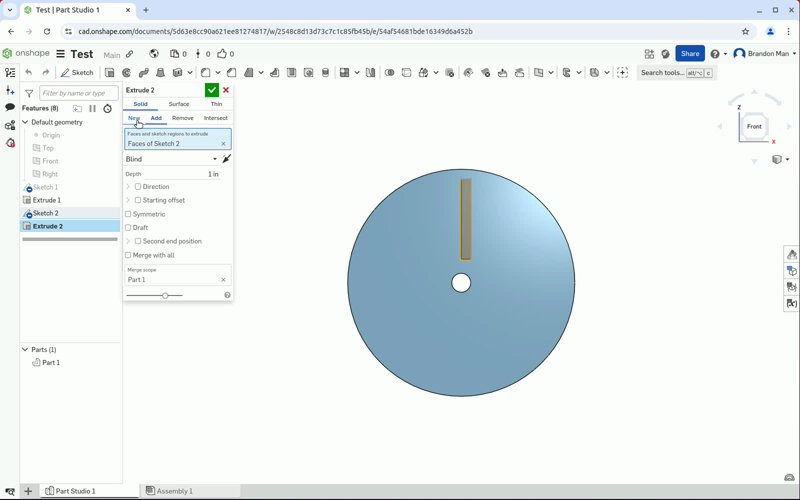
click(137, 120)
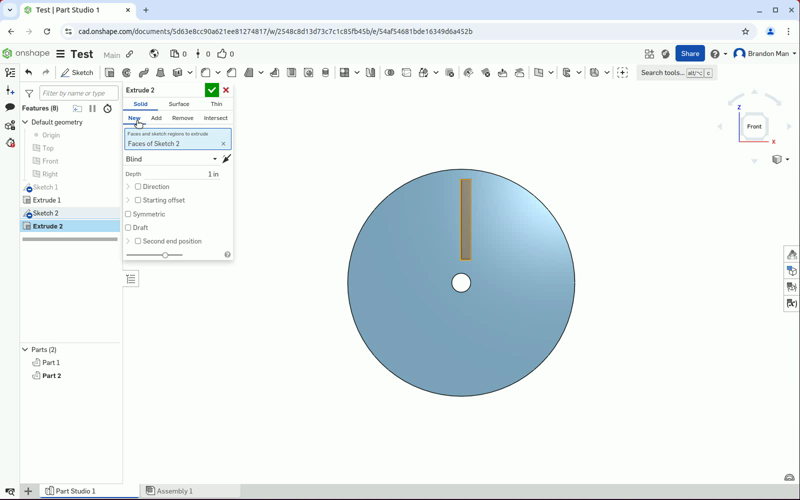
key(tab, 4)
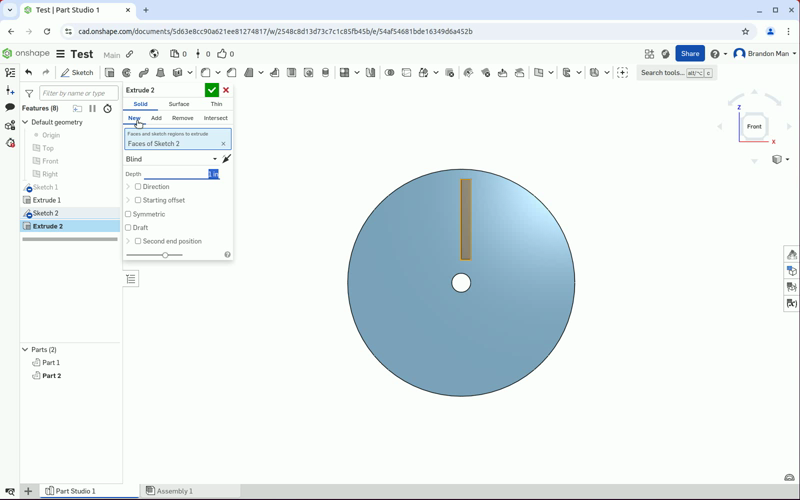
text(4.333)
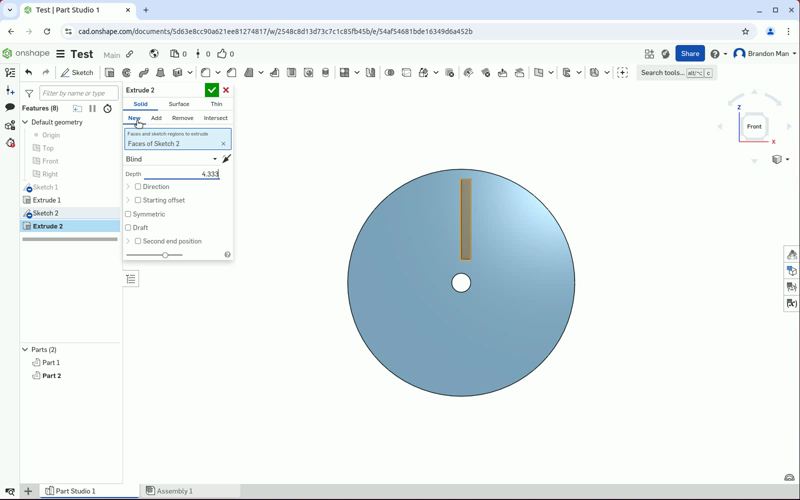
key(enter)
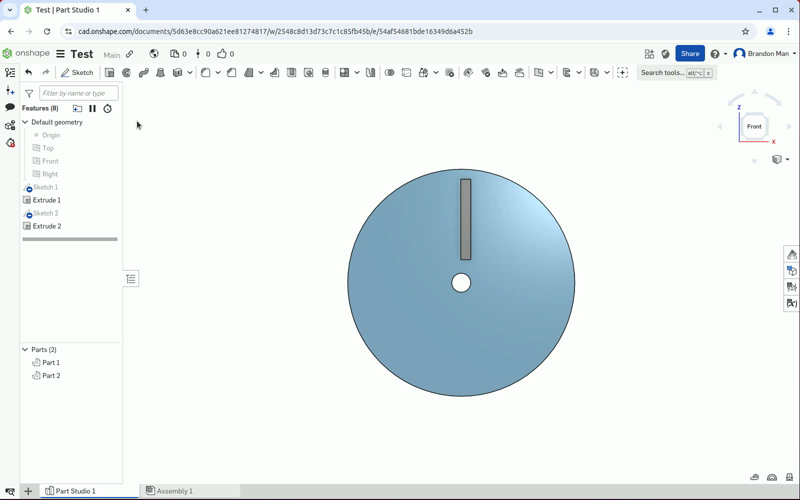
key(shift+h)
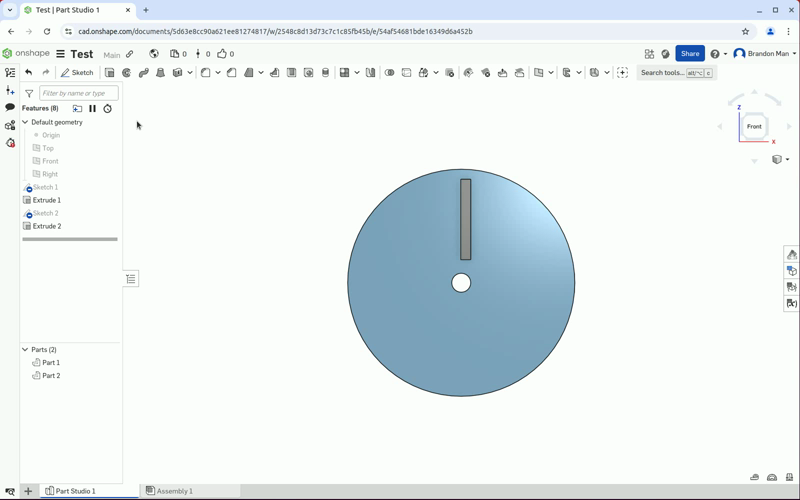
key(shift+h)
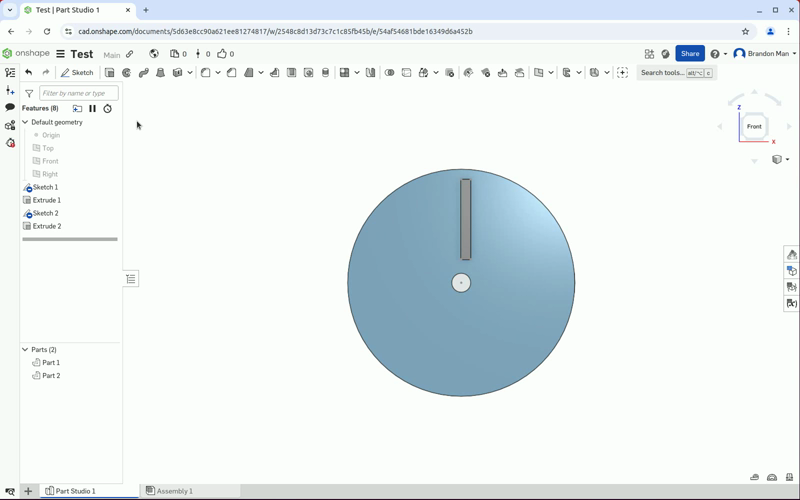
key(shift+7)
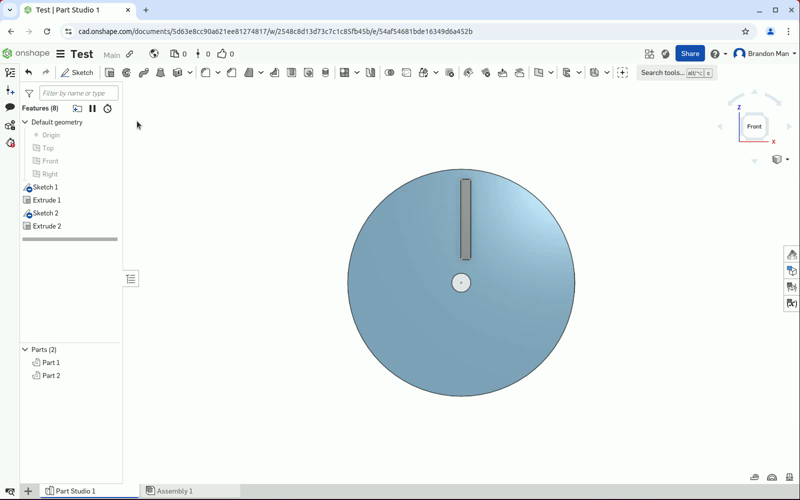
key(left, 2)
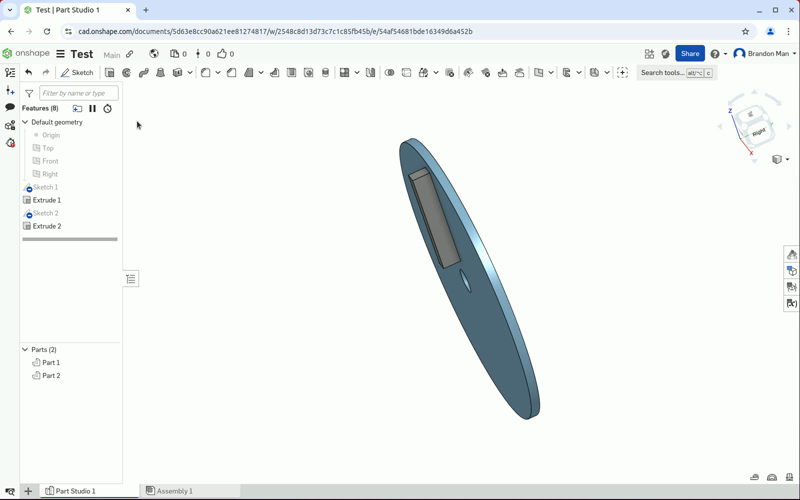
key(down, 2)
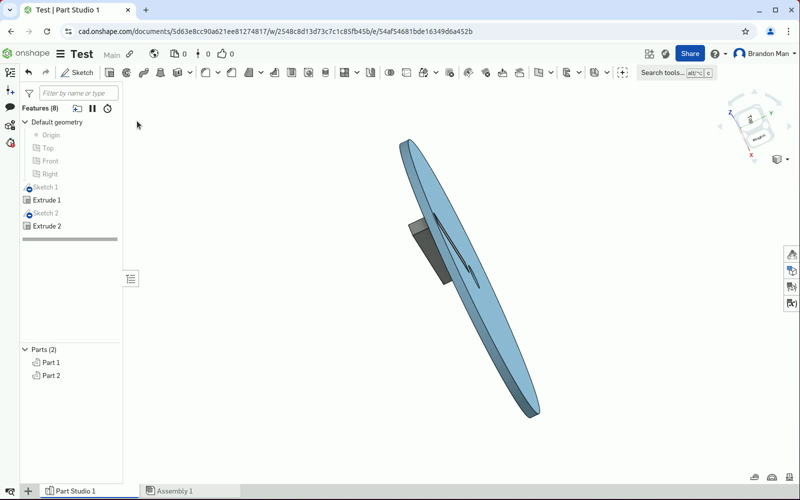
key(up, 2)
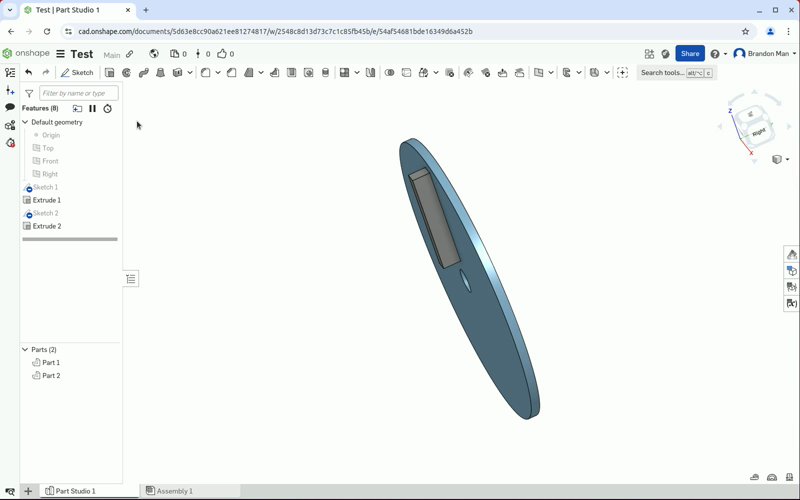
key(right, 2)
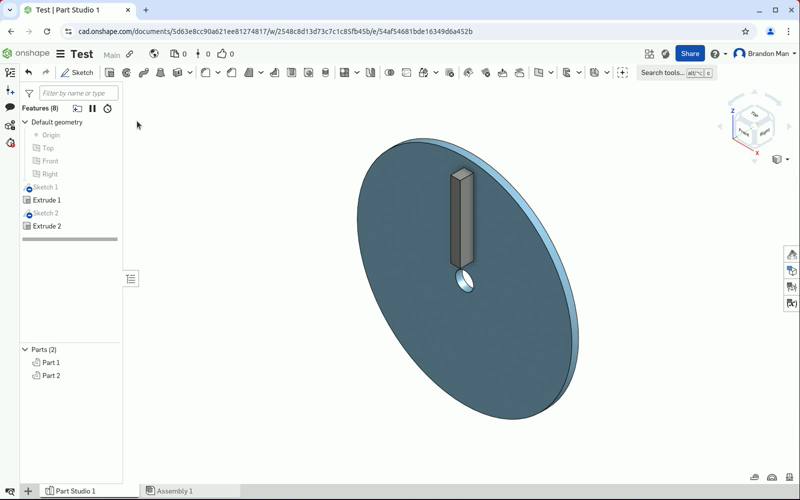
mouse_move(73, 189)
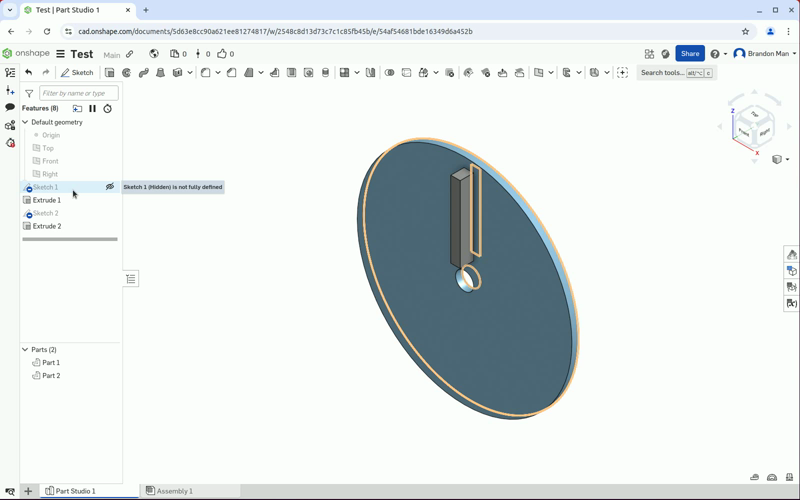
click(73, 189)